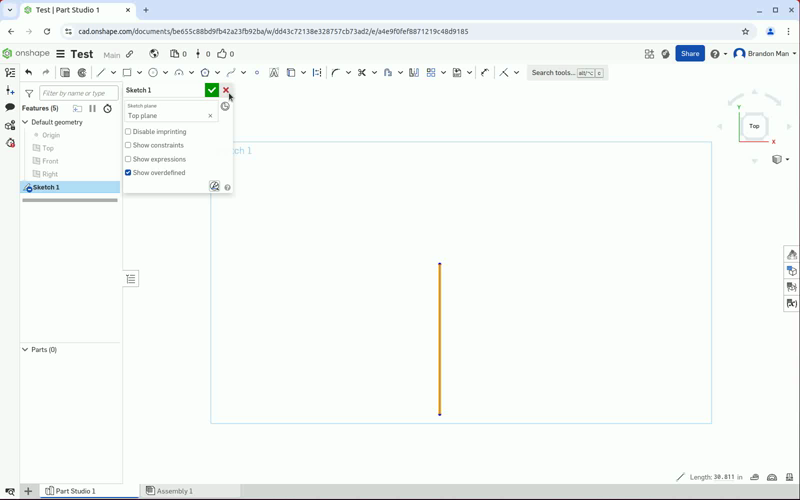
key(shift+h)
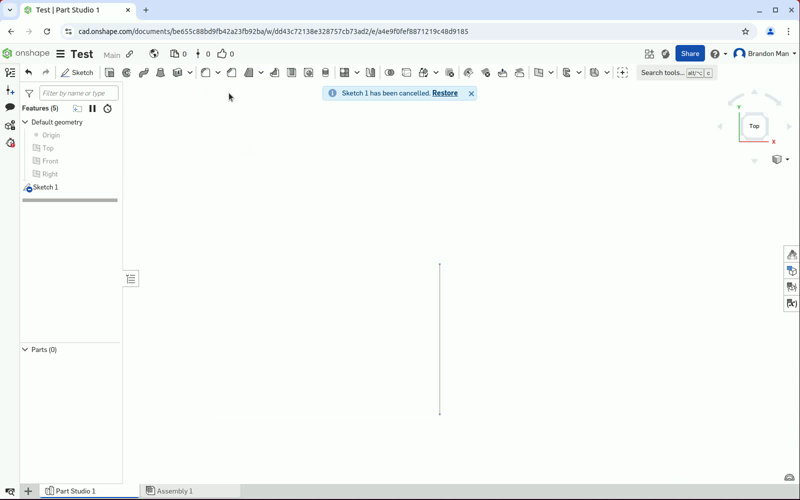
key(shift+s)
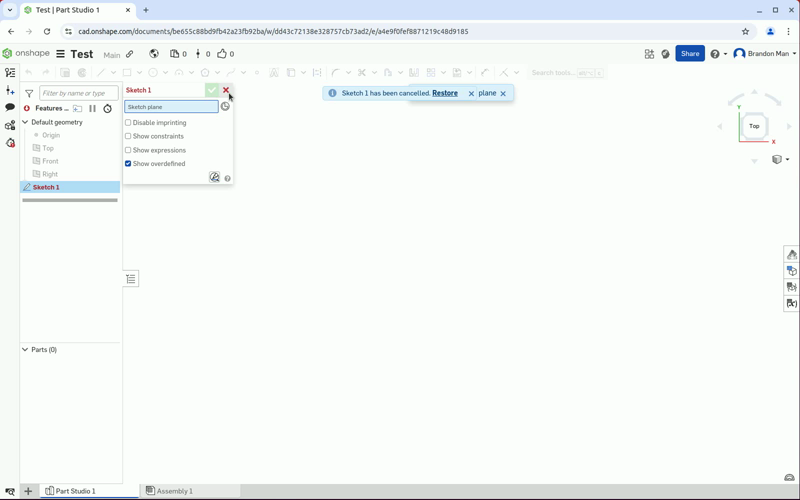
mouse_move(73, 150)
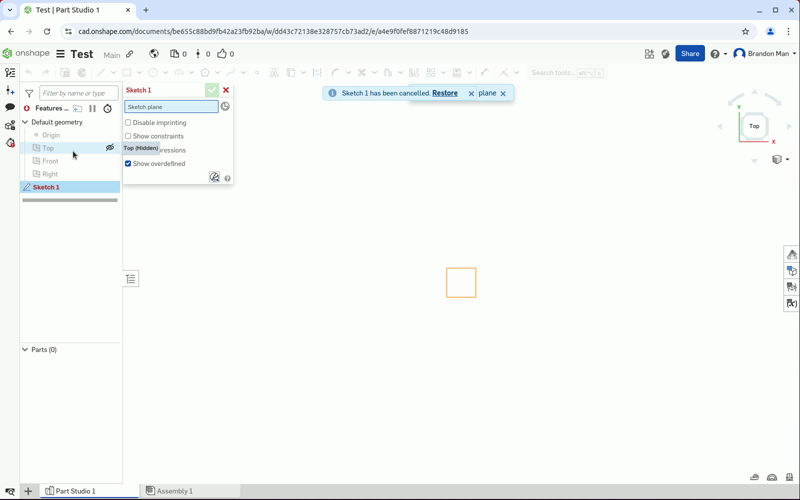
click(73, 150)
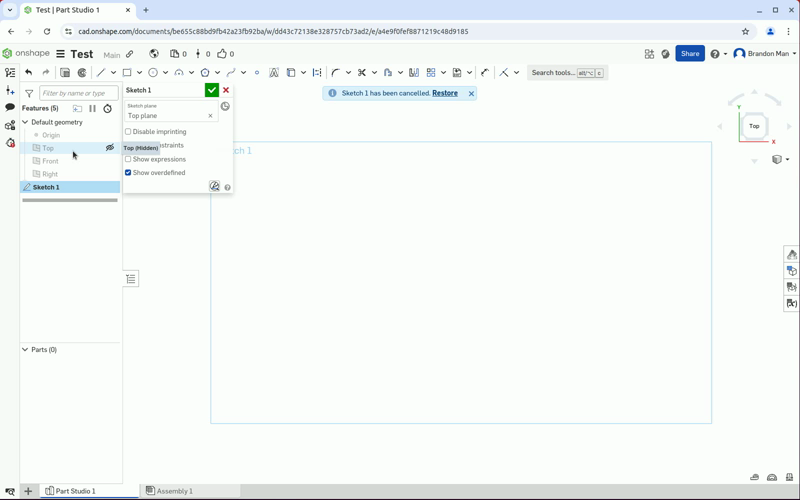
mouse_move(73, 352)
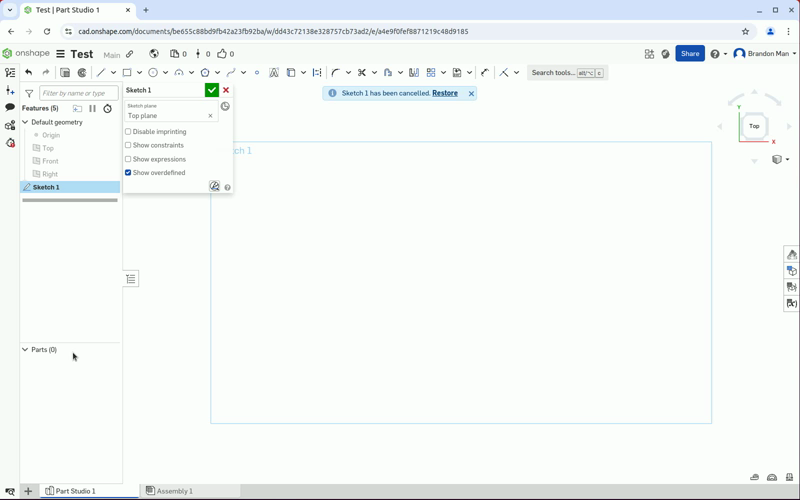
key(y)
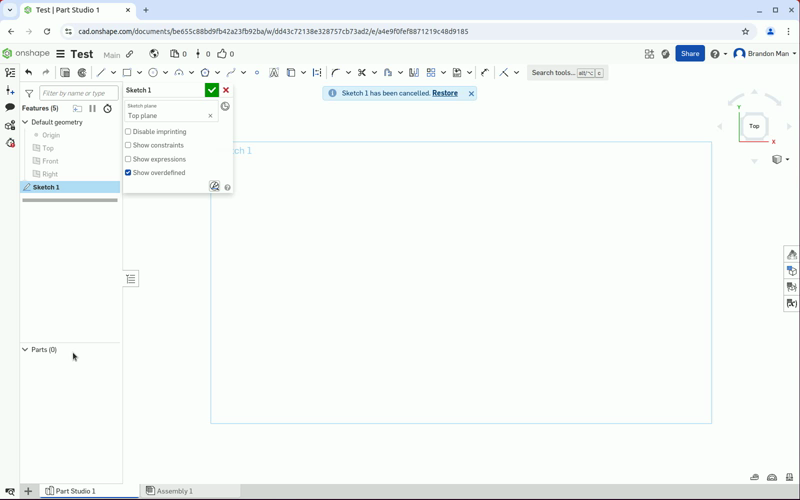
key(l)
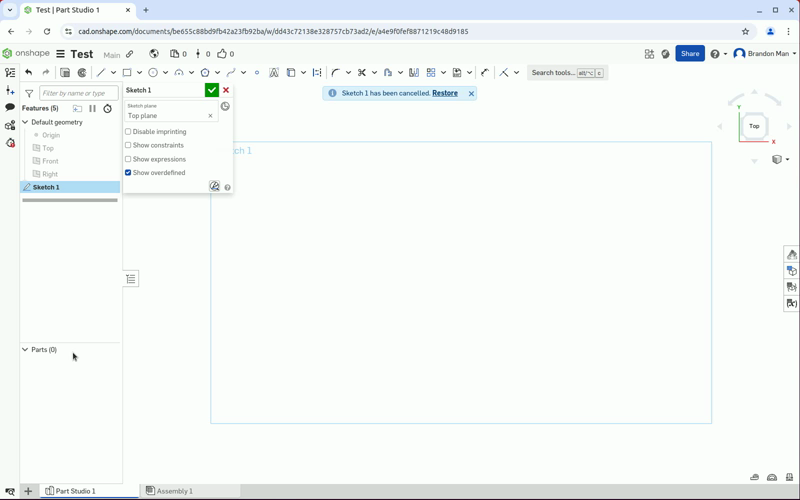
key_down(shift)
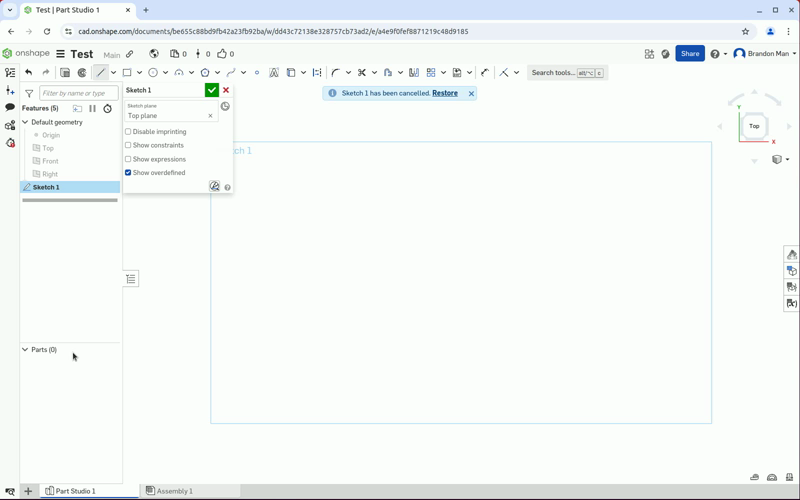
mouse_move(460, 282)
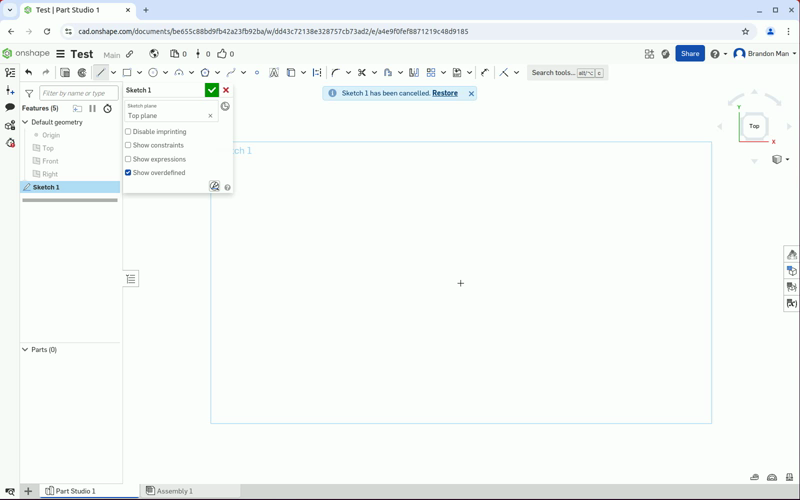
click(460, 282)
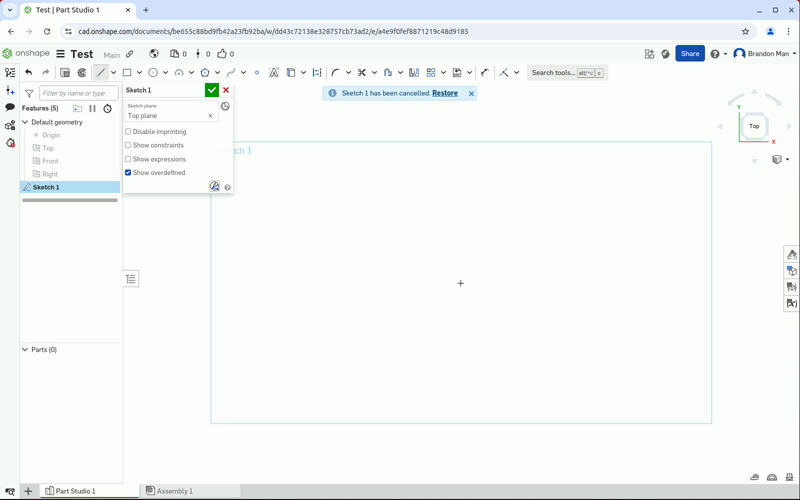
key_up(shift)
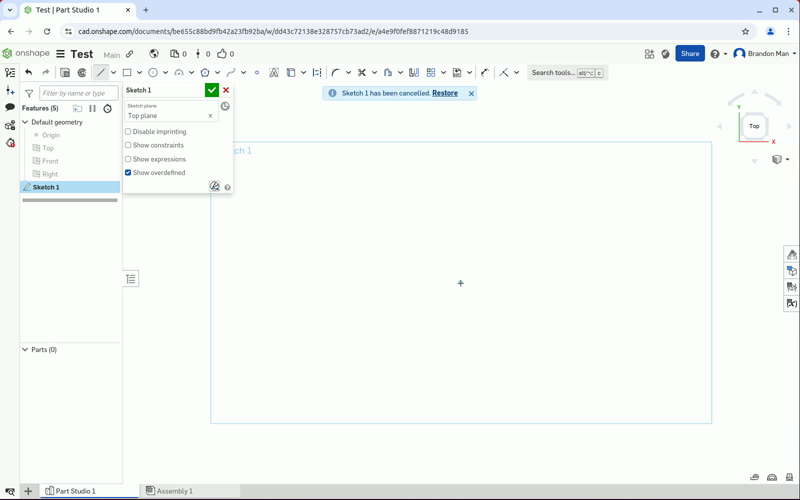
key_down(shift)
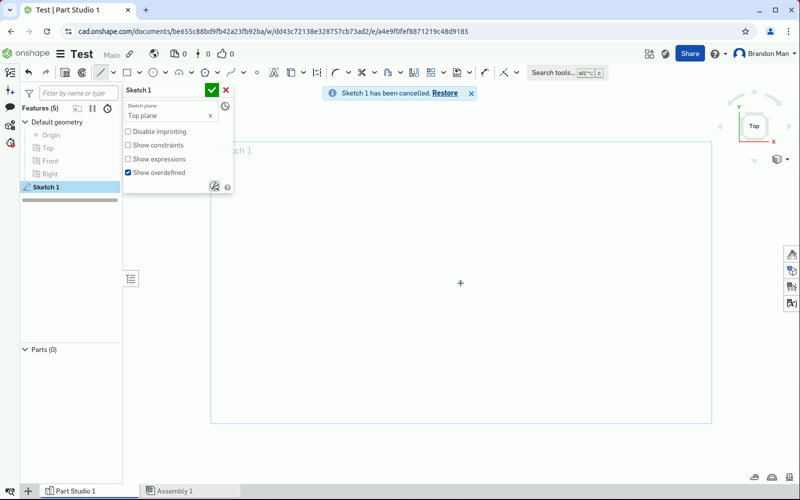
mouse_move(535, 282)
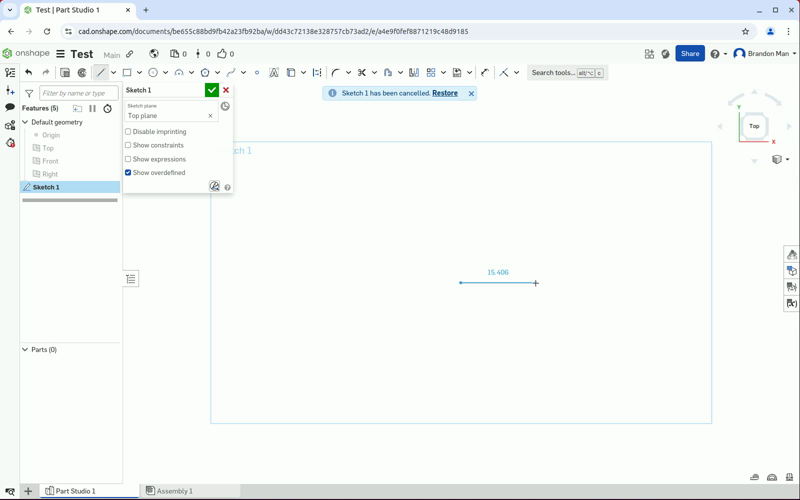
click(535, 282)
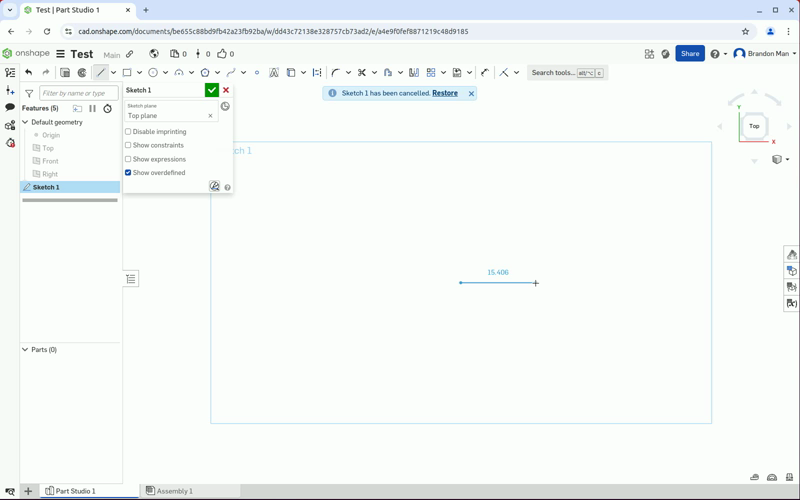
key_up(shift)
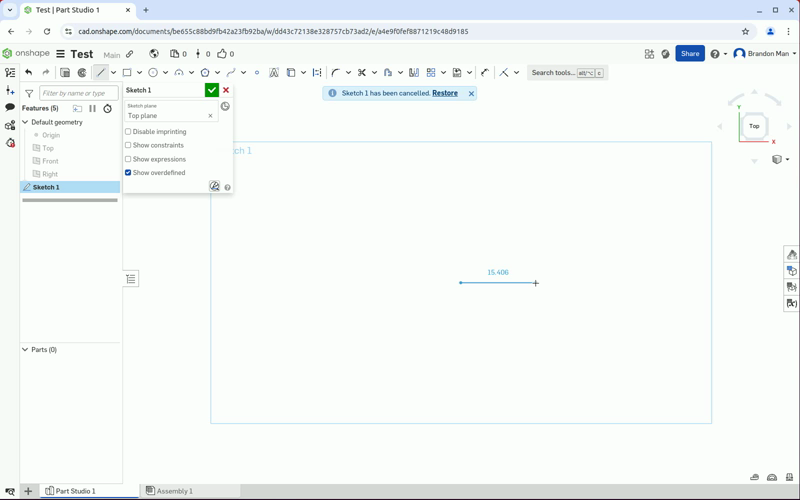
key_down(shift)
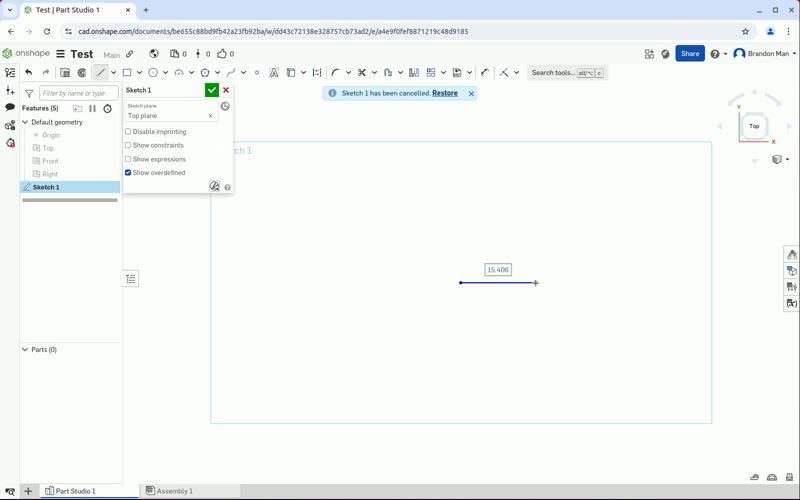
mouse_move(535, 170)
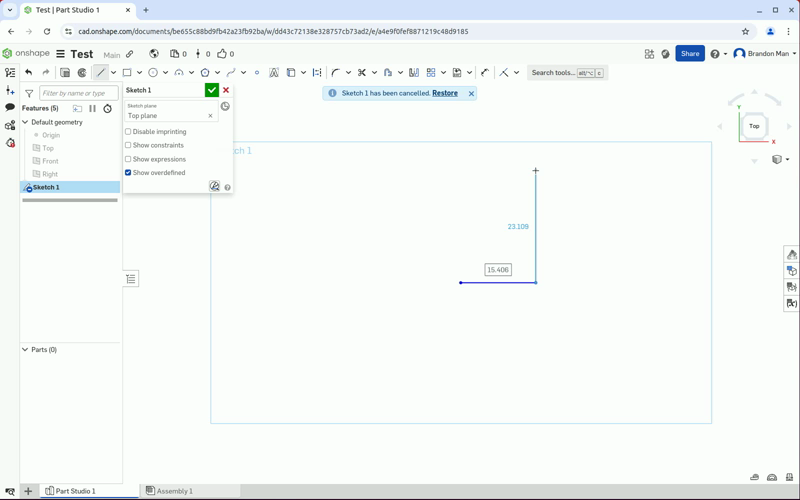
click(535, 170)
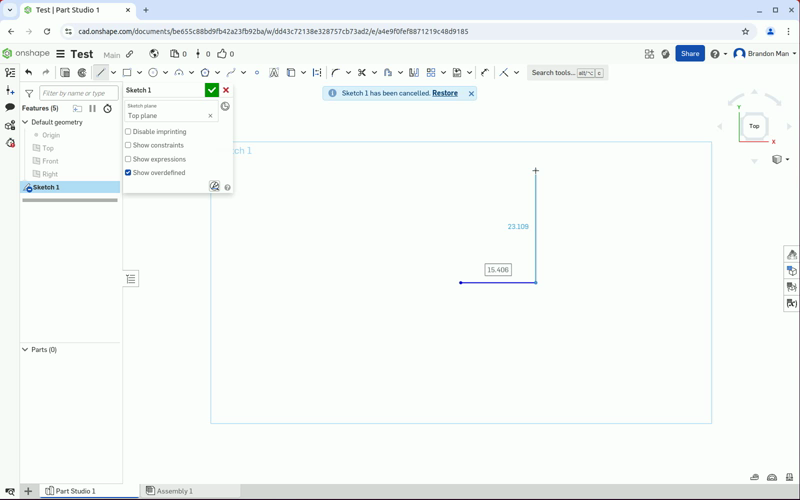
key_up(shift)
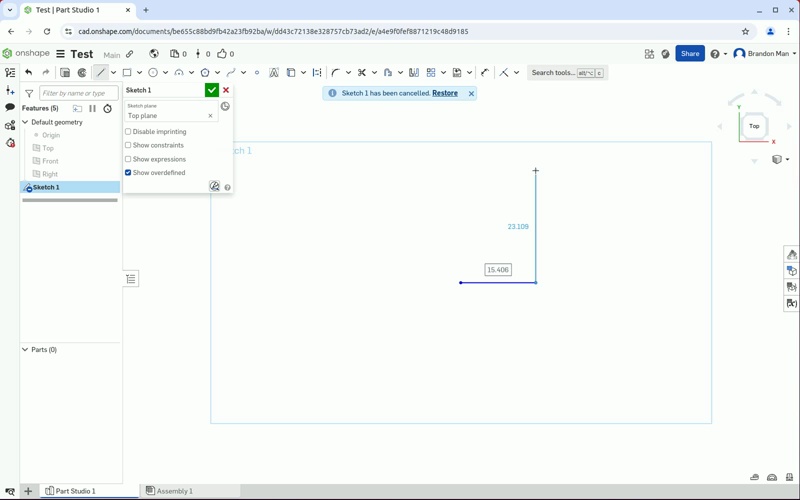
key_down(shift)
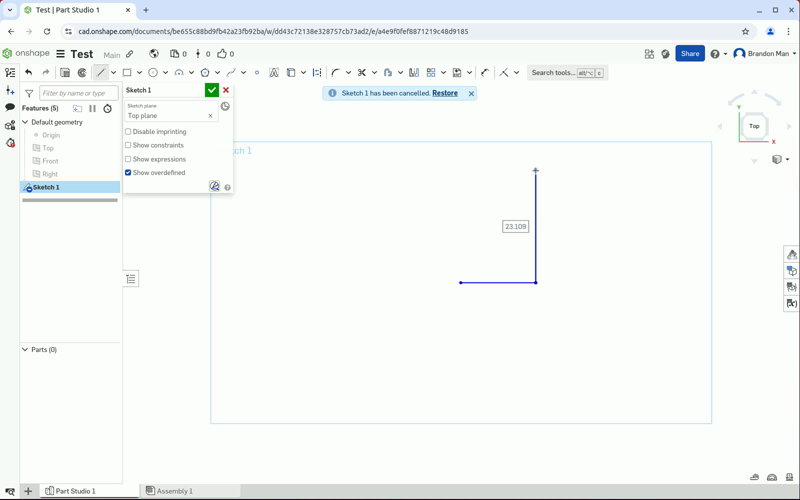
mouse_move(460, 170)
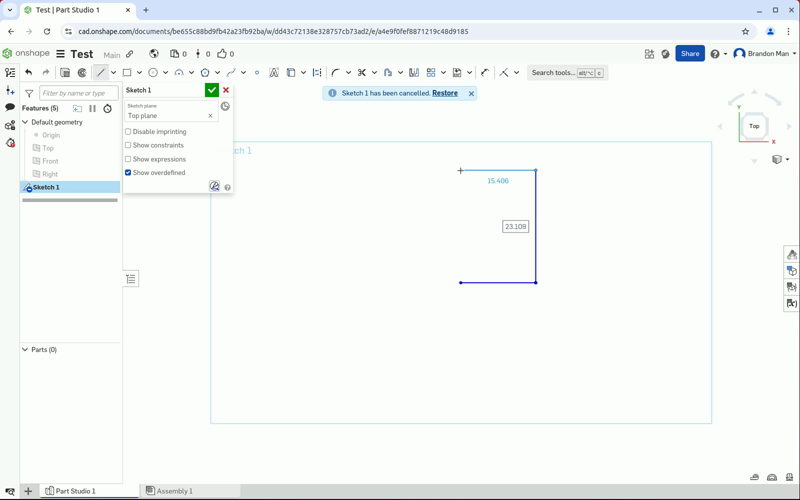
click(460, 170)
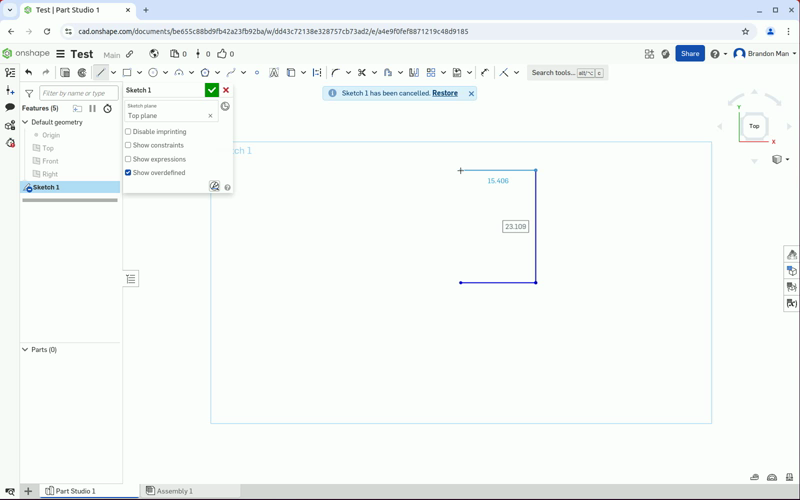
key_up(shift)
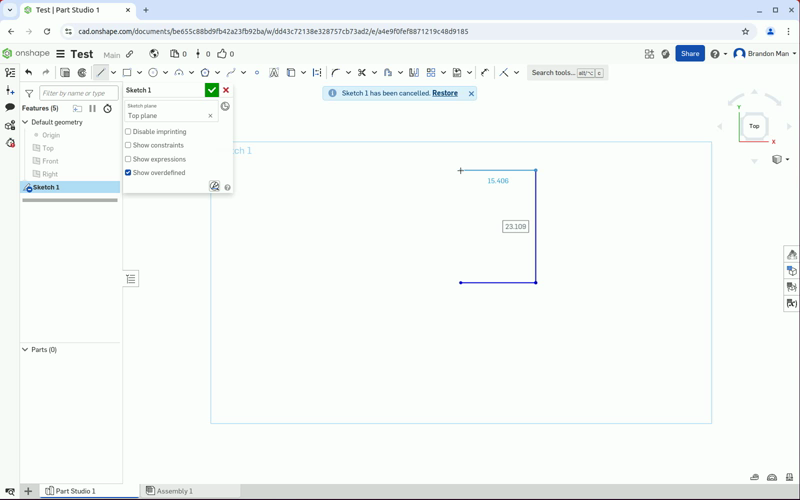
key_down(shift)
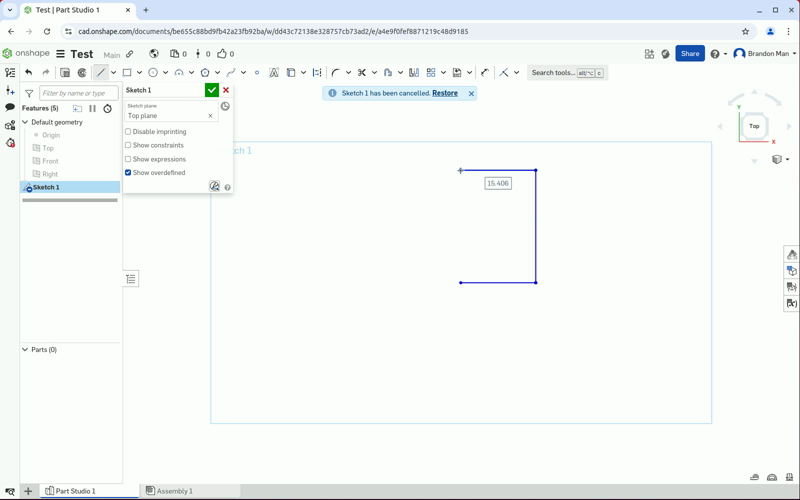
mouse_move(460, 282)
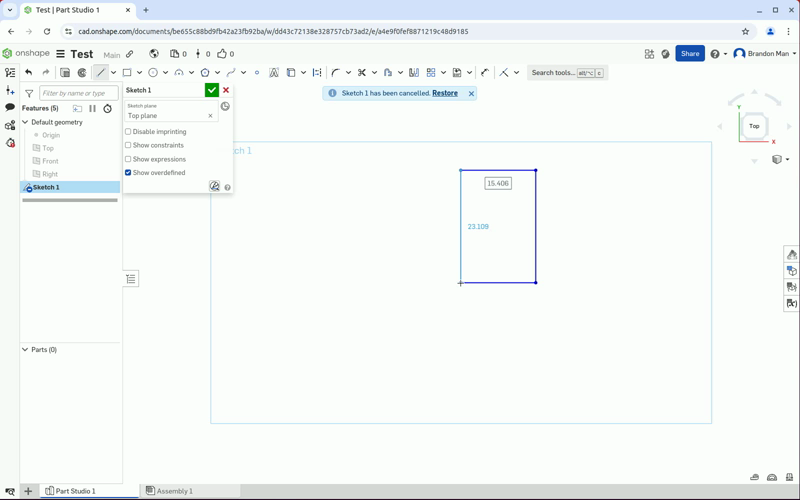
key_up(shift)
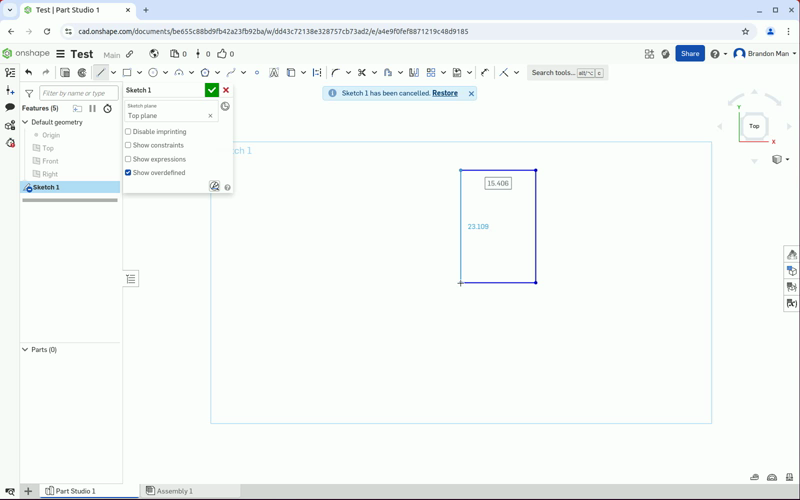
click(460, 282)
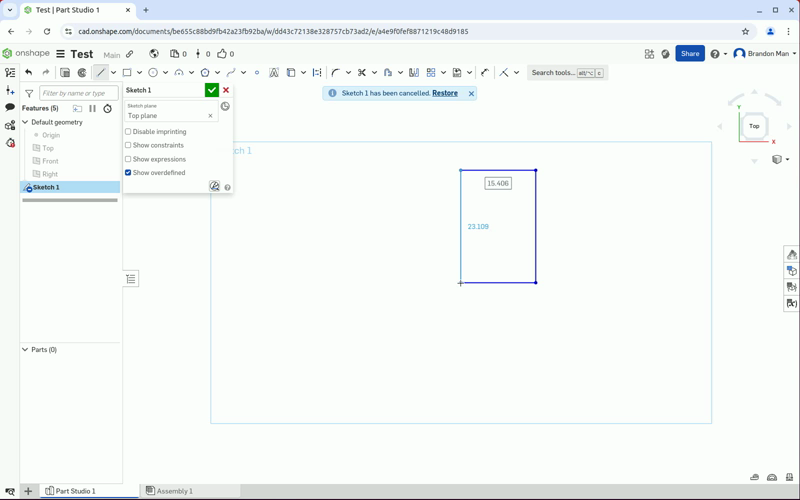
key(esc)
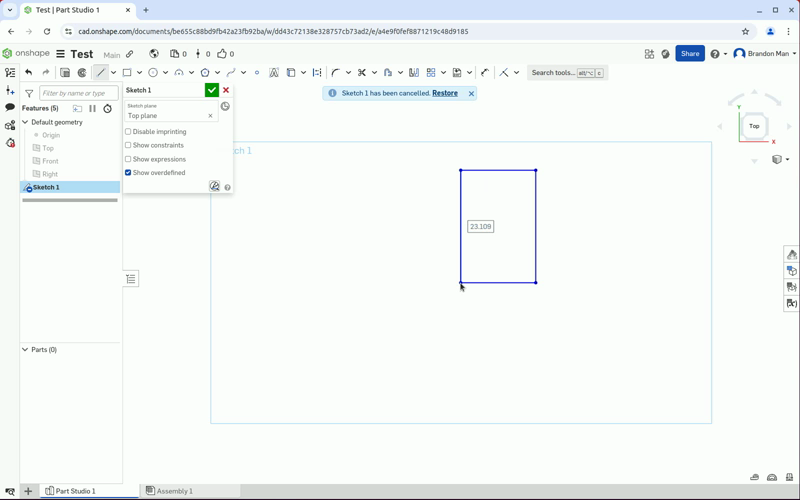
mouse_move(497, 244)
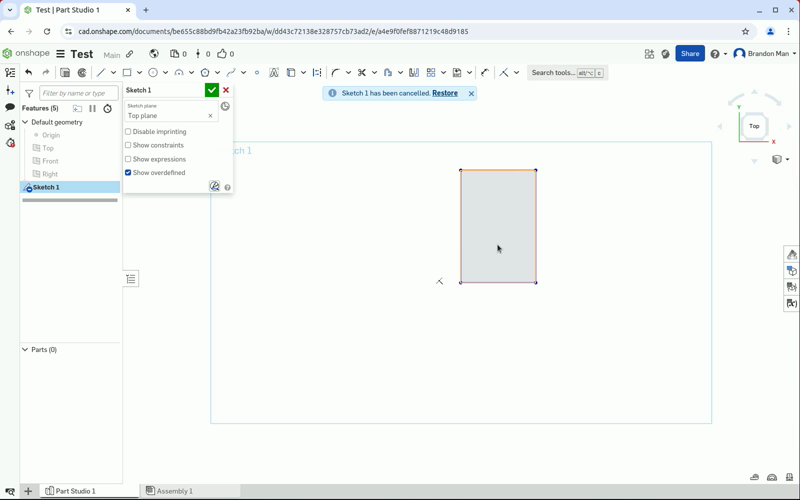
click(497, 244)
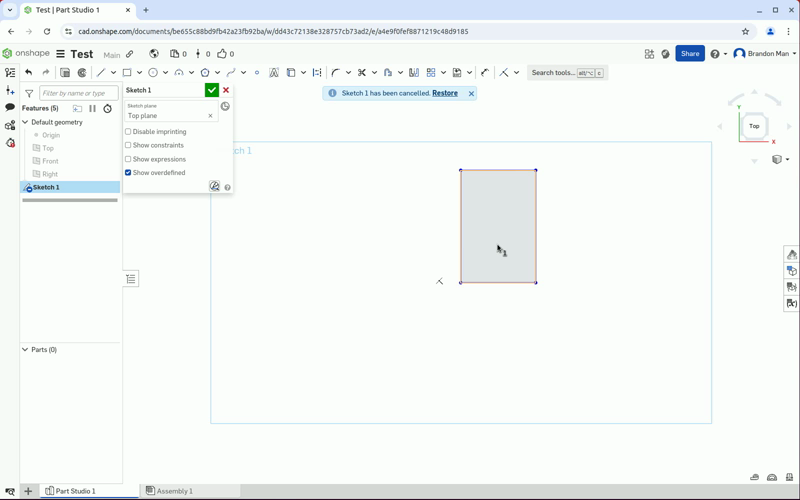
mouse_move(73, 352)
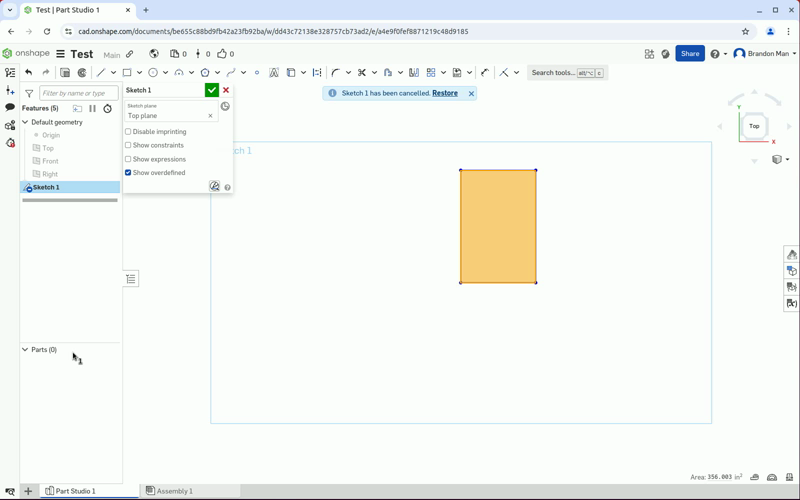
key(shift+y)
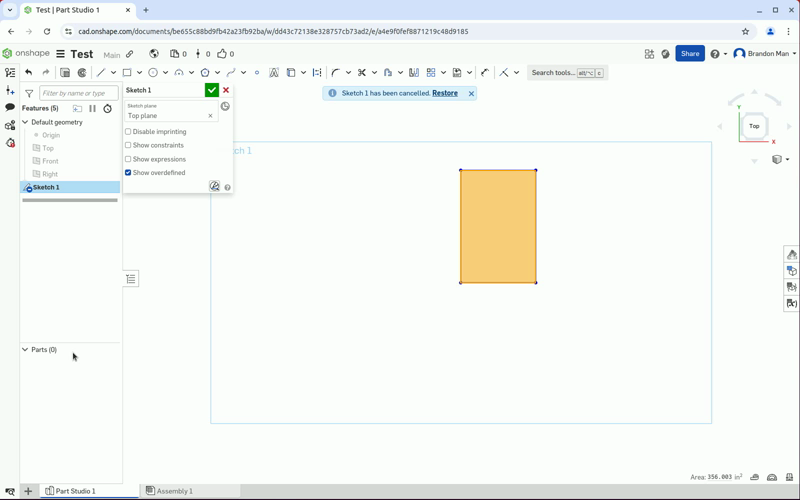
key(shift+e)
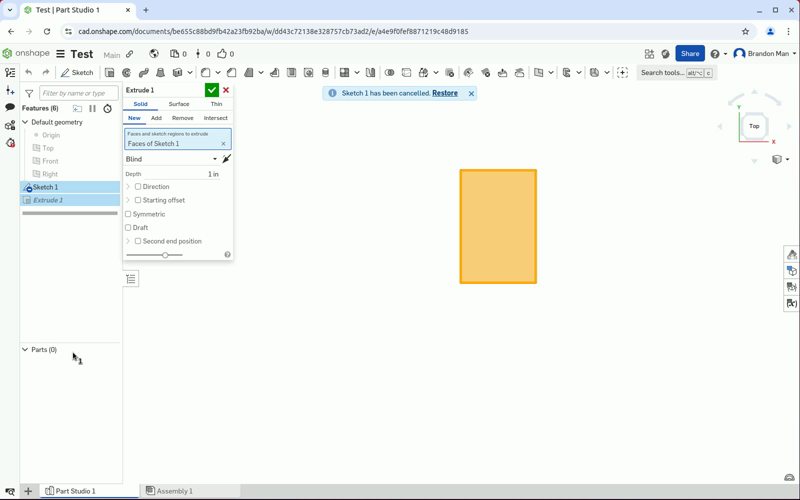
mouse_move(143, 106)
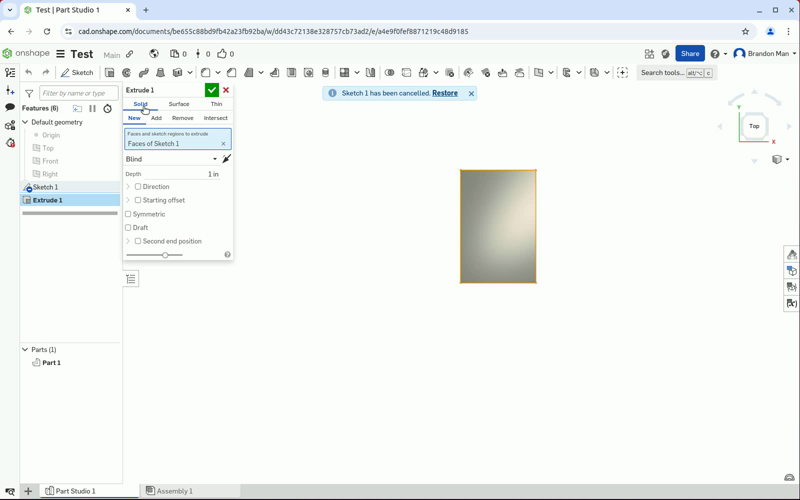
click(143, 106)
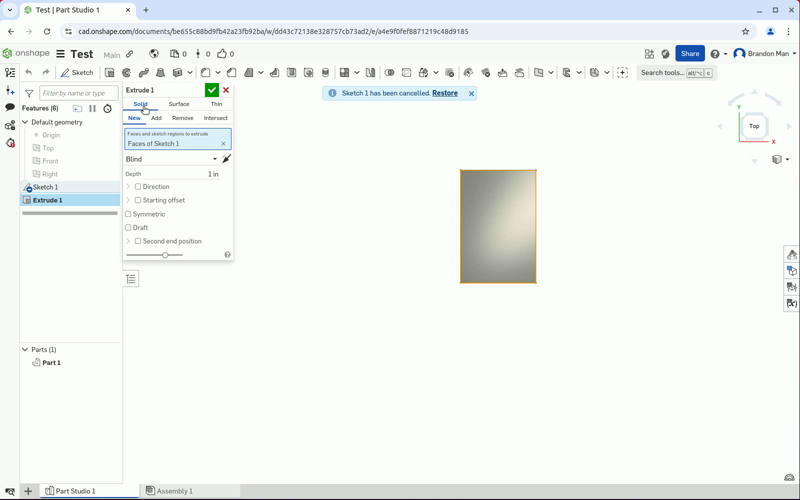
mouse_move(137, 120)
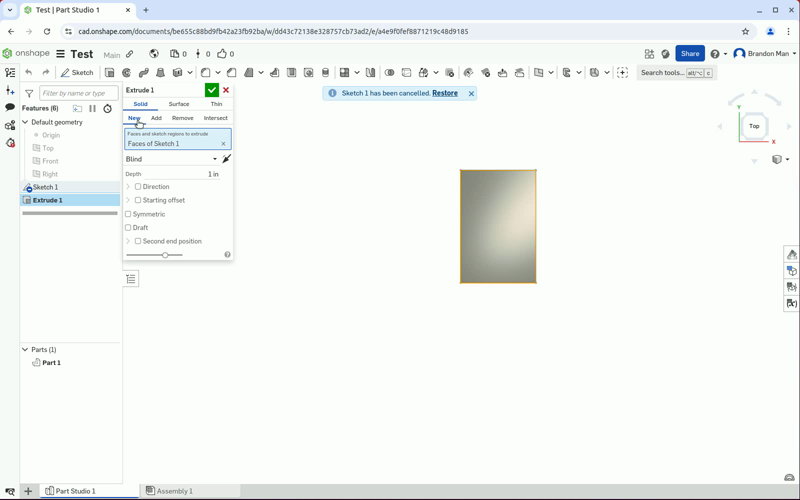
click(137, 120)
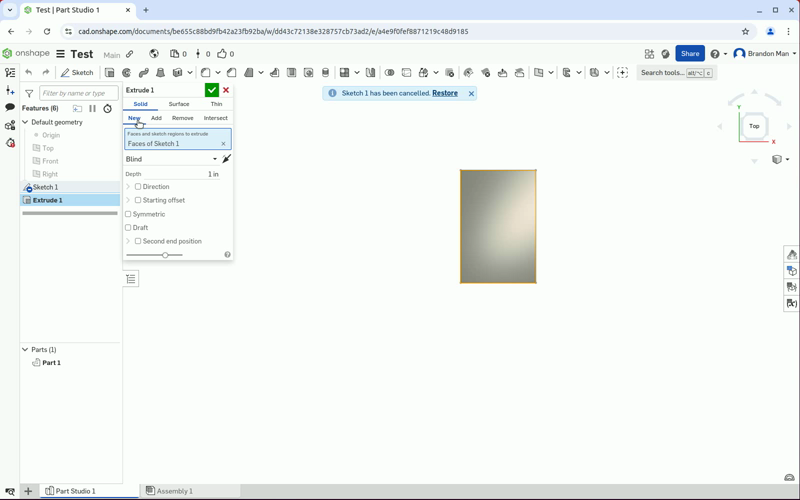
key(tab, 4)
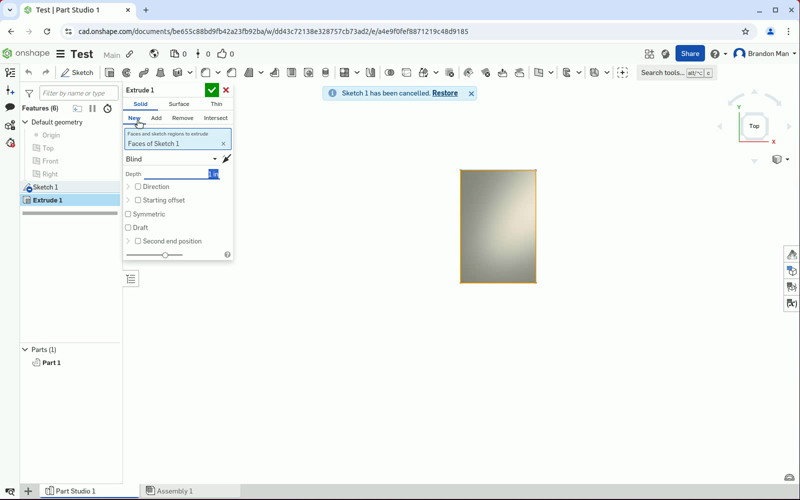
text(9.147)
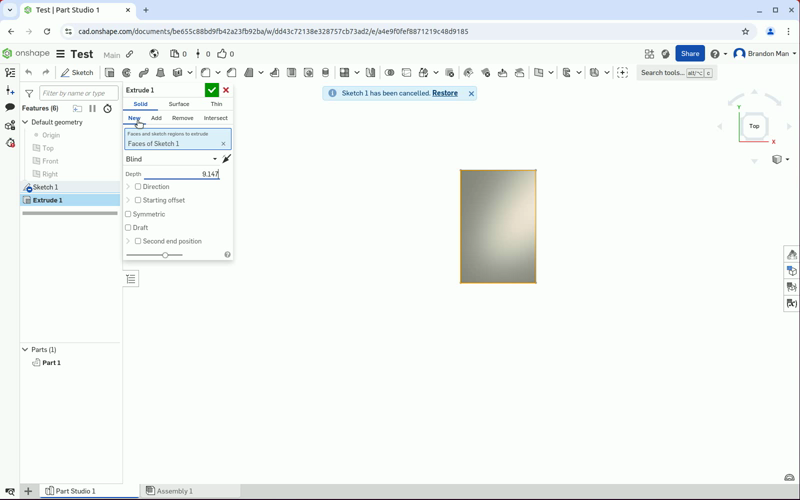
key(enter)
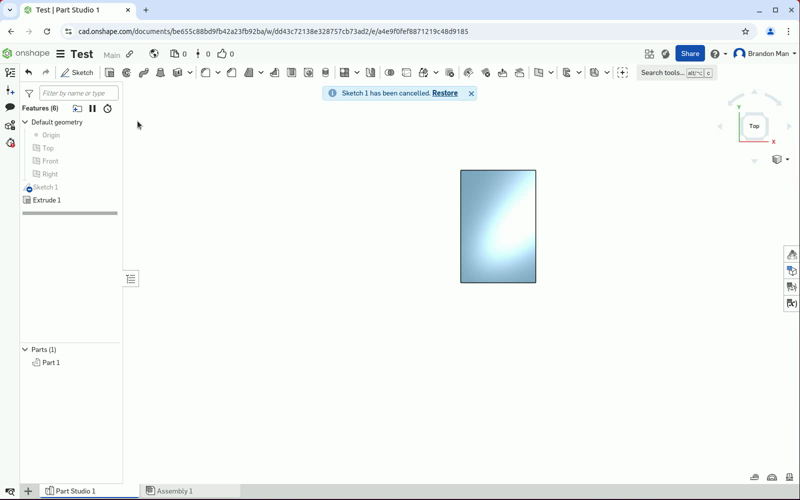
key(shift+h)
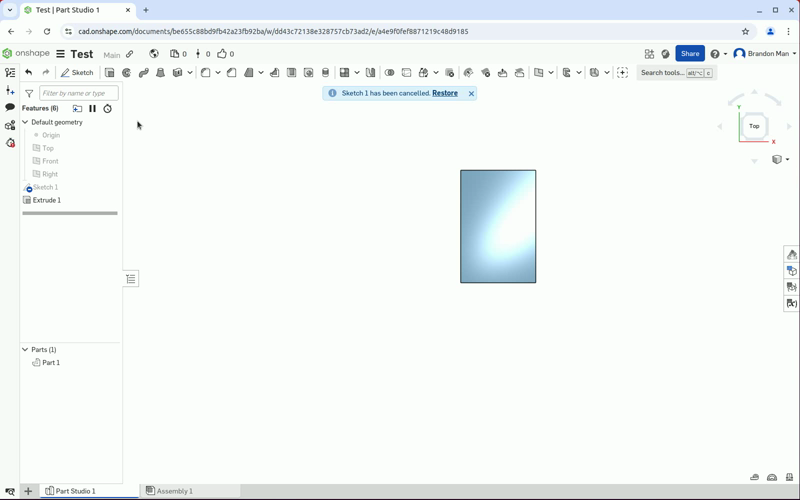
key(shift+h)
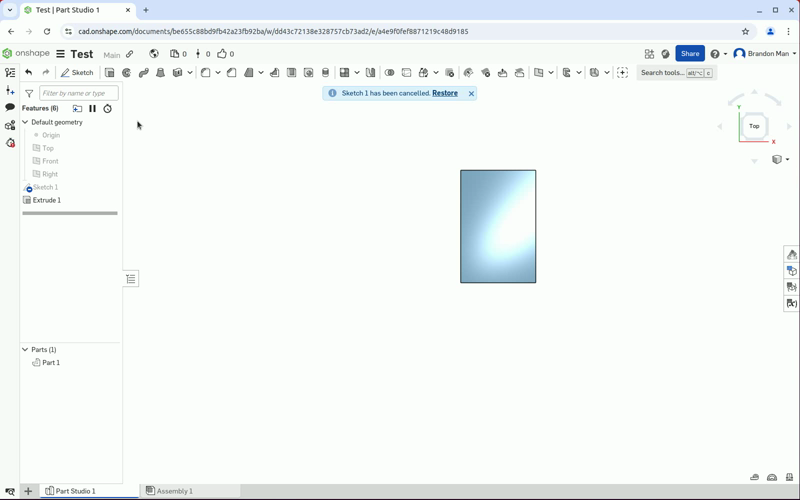
mouse_move(73, 189)
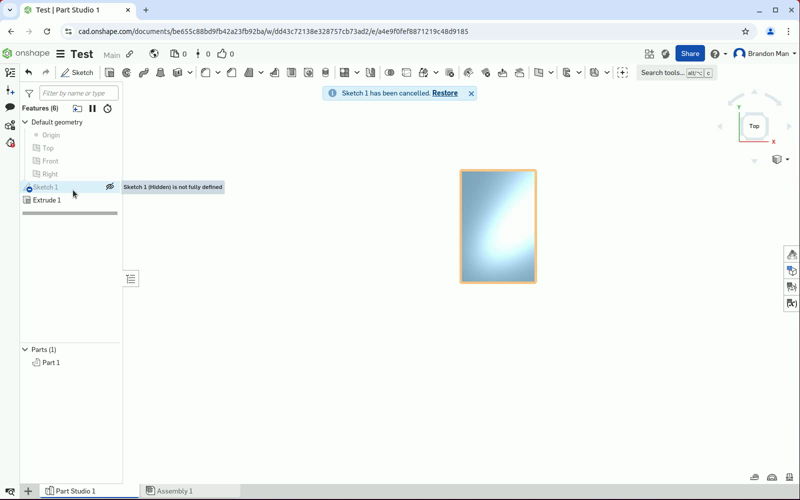
click(73, 189)
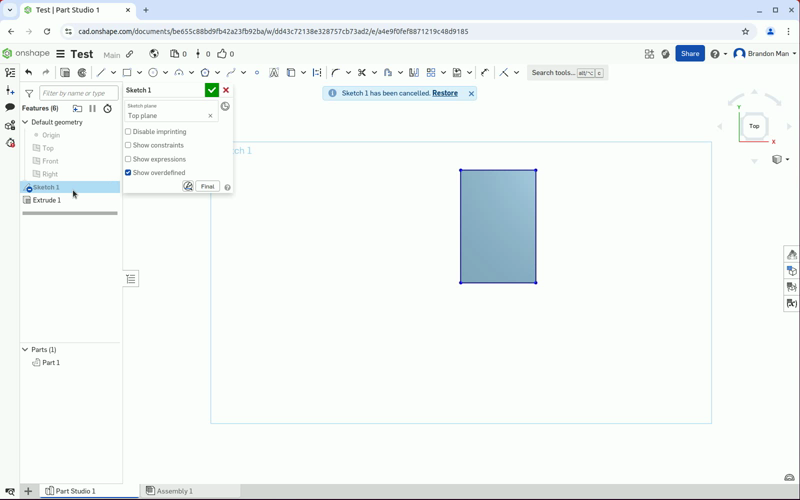
mouse_move(229, 92)
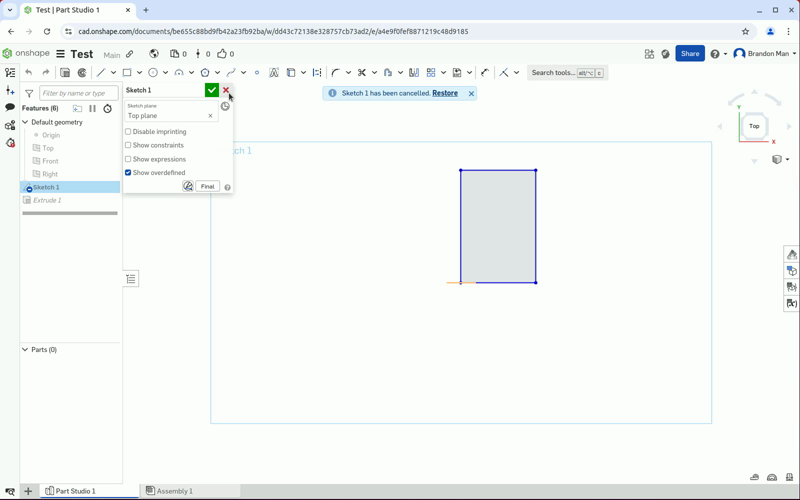
click(229, 92)
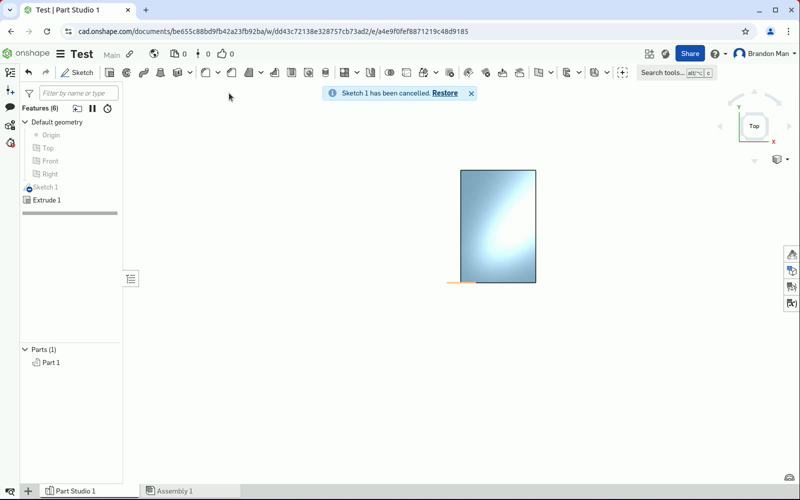
mouse_move(541, 75)
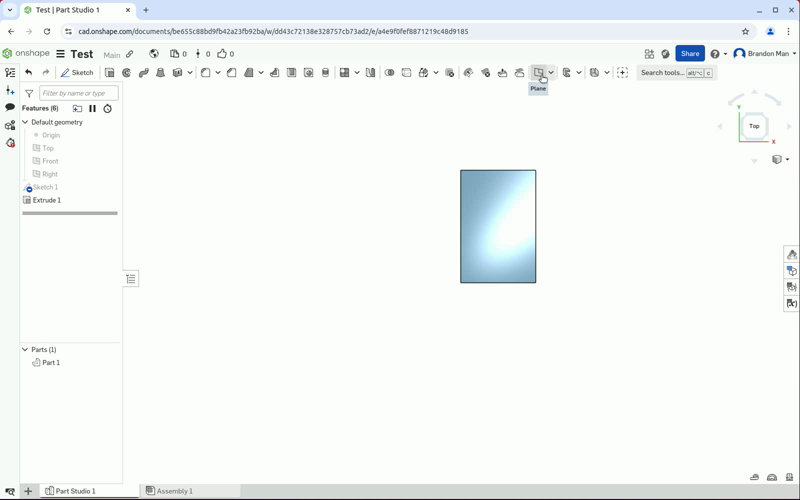
click(541, 75)
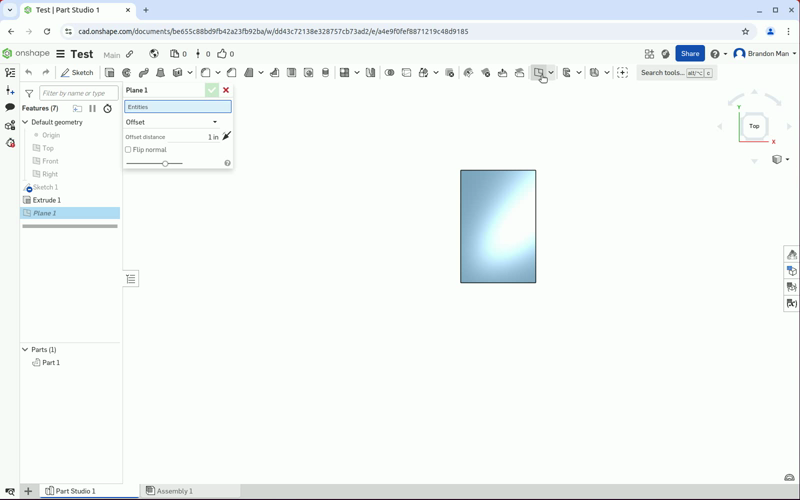
mouse_move(73, 150)
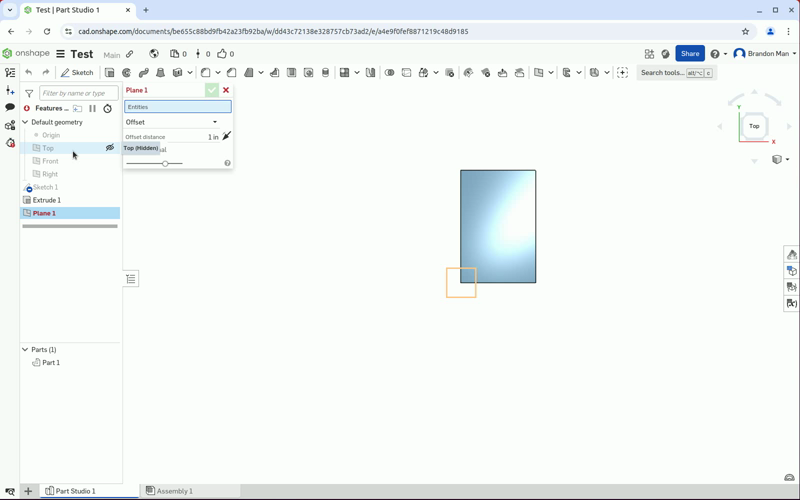
click(73, 150)
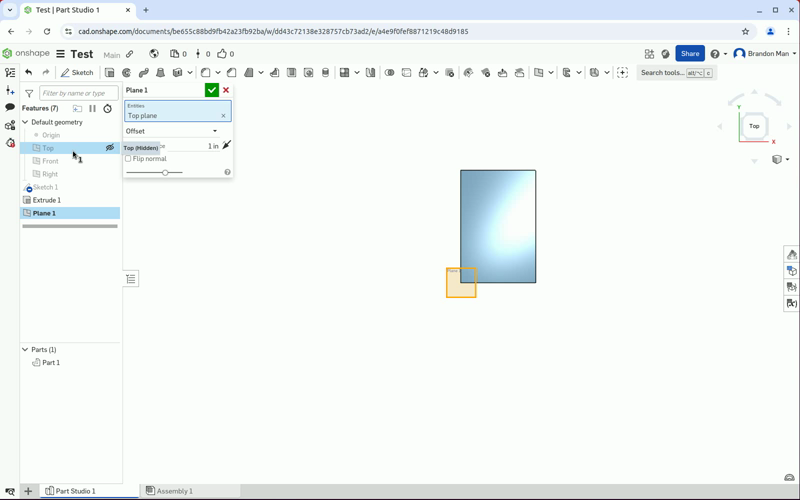
key(tab, 2)
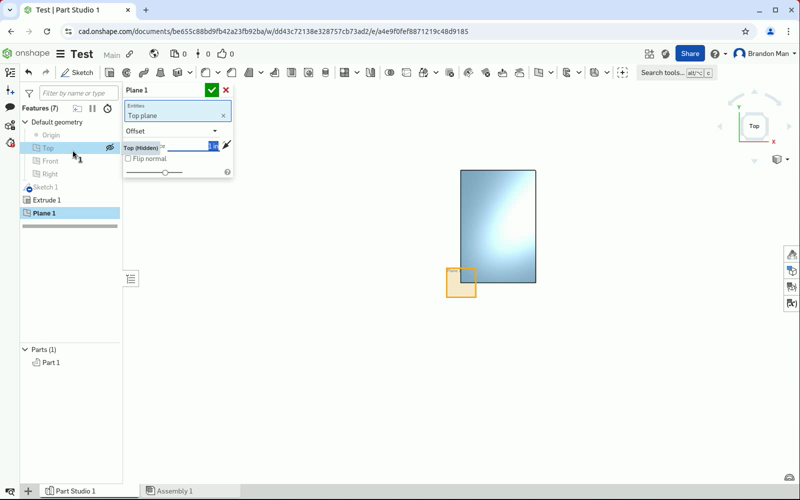
text(9.151)
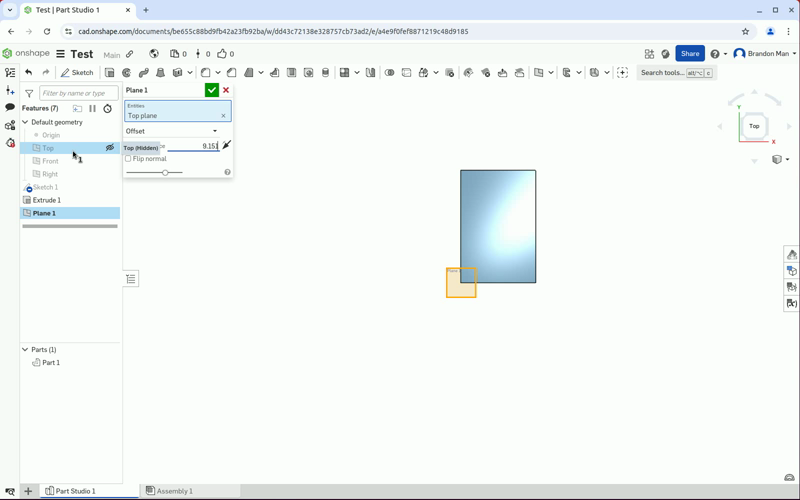
key(enter, 2)
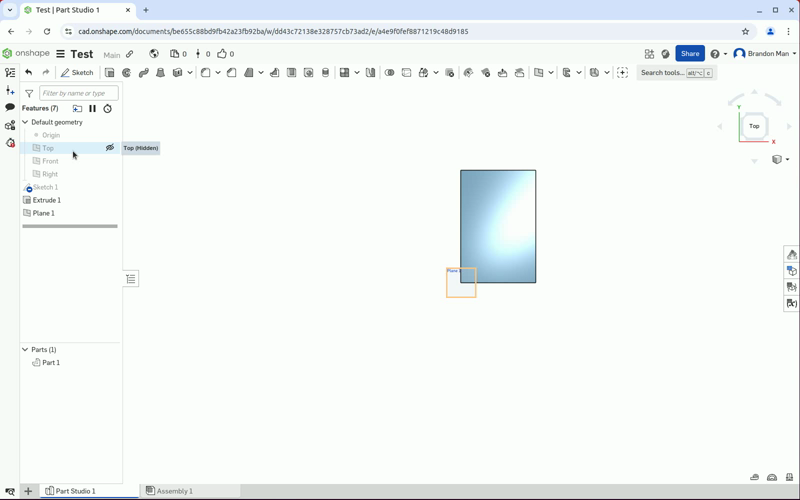
key(shift+s)
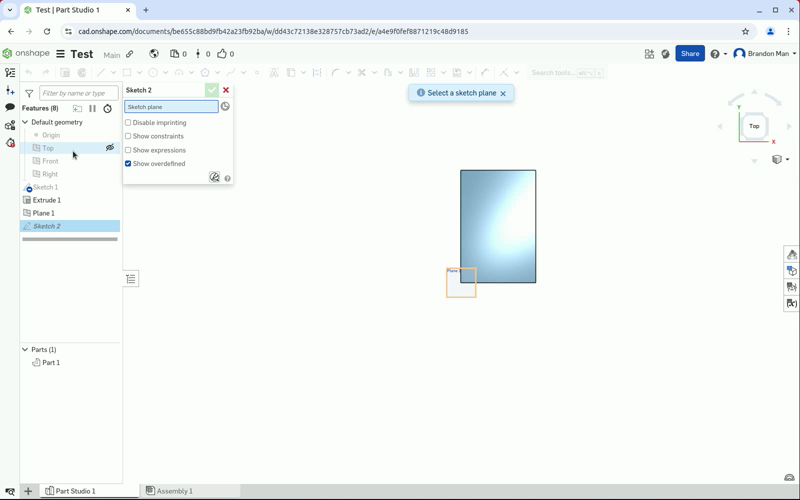
mouse_move(73, 215)
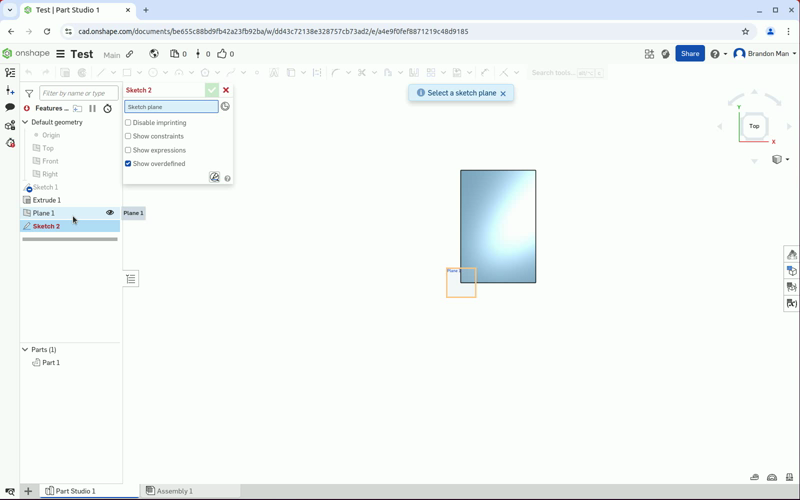
click(73, 215)
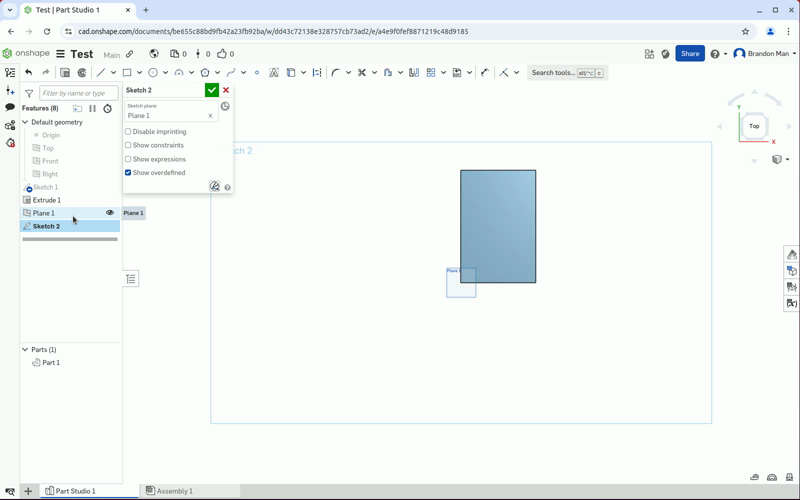
mouse_move(73, 352)
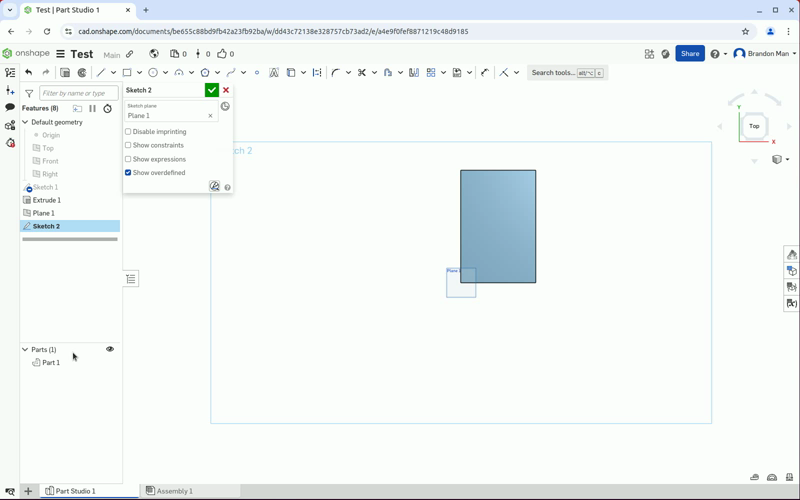
key(y)
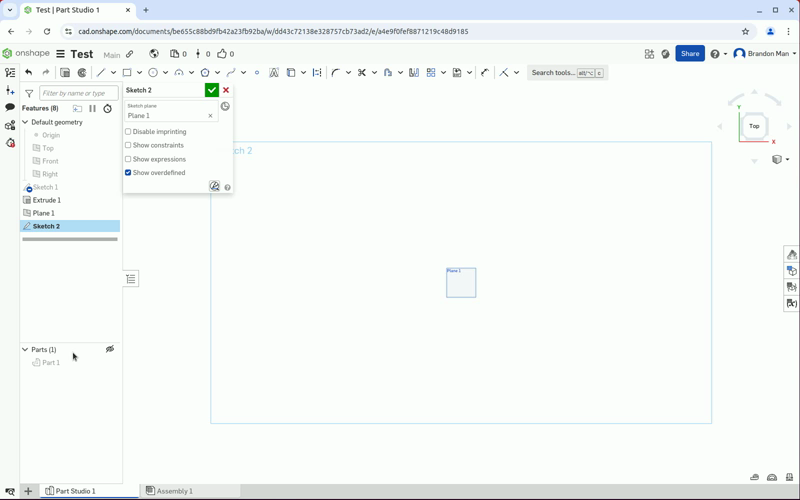
key(l)
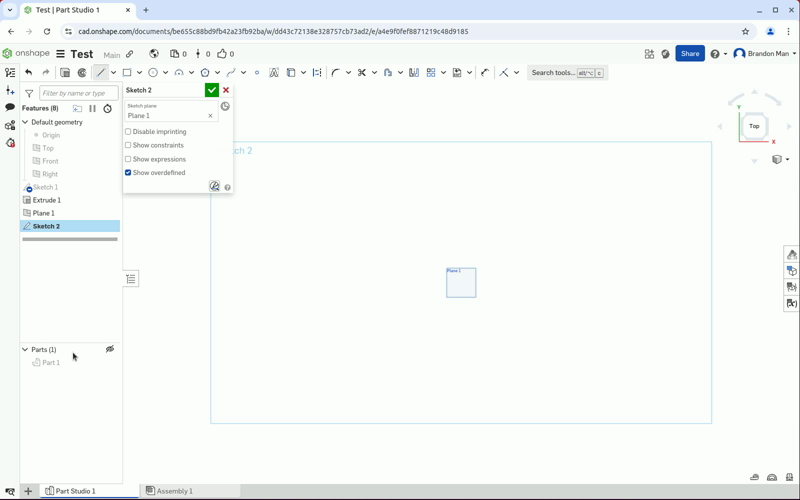
key_down(shift)
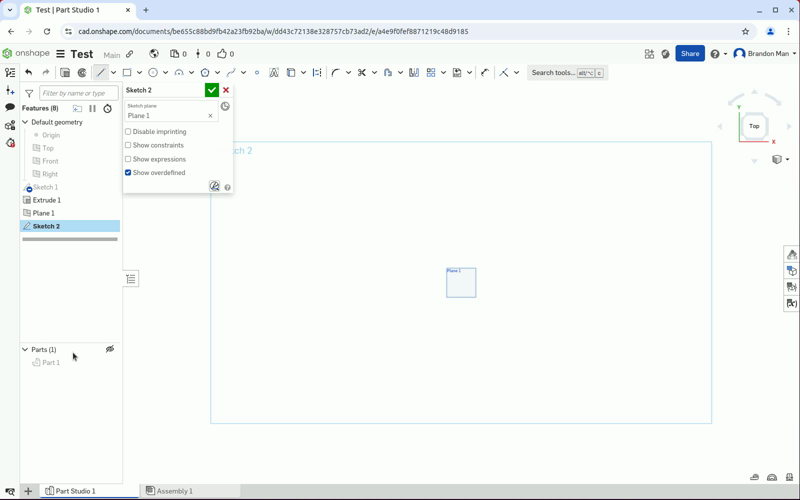
mouse_move(460, 282)
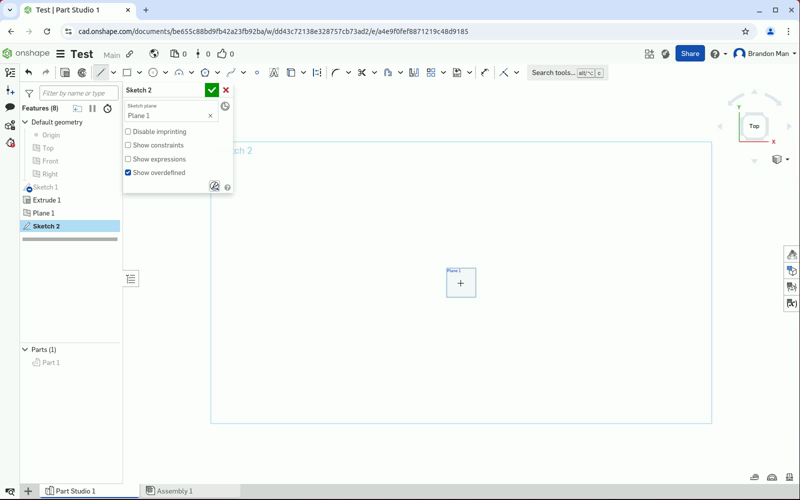
click(460, 282)
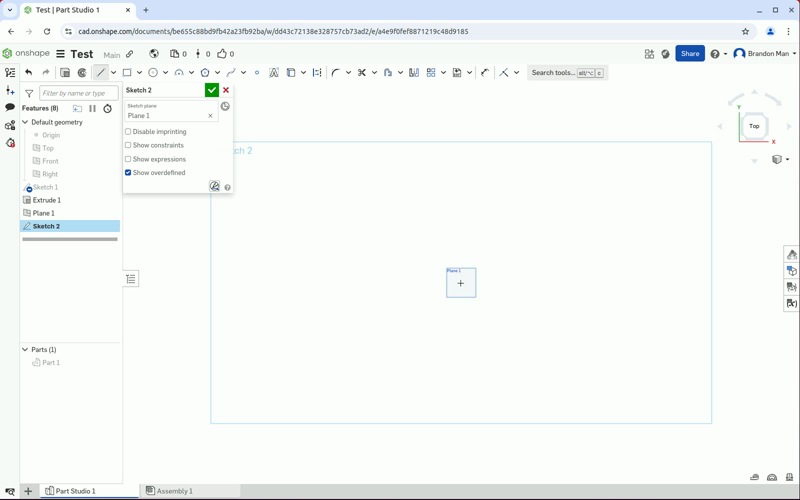
key_up(shift)
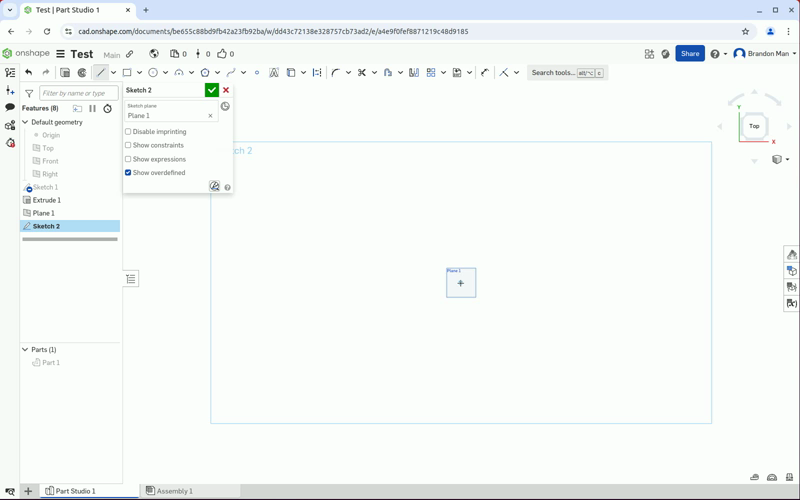
key_down(shift)
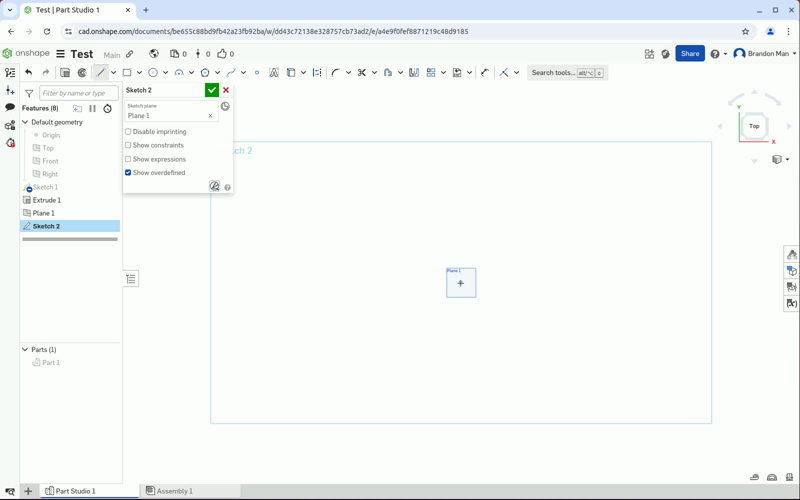
mouse_move(490, 282)
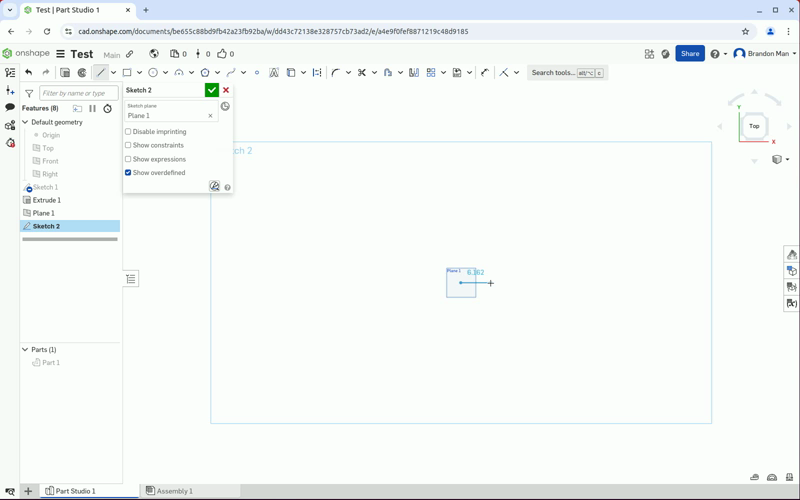
mouse_move(483, 282)
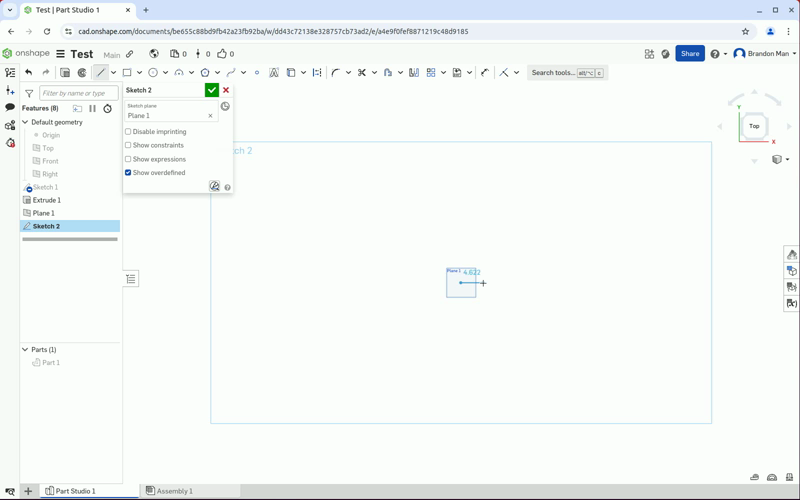
click(483, 282)
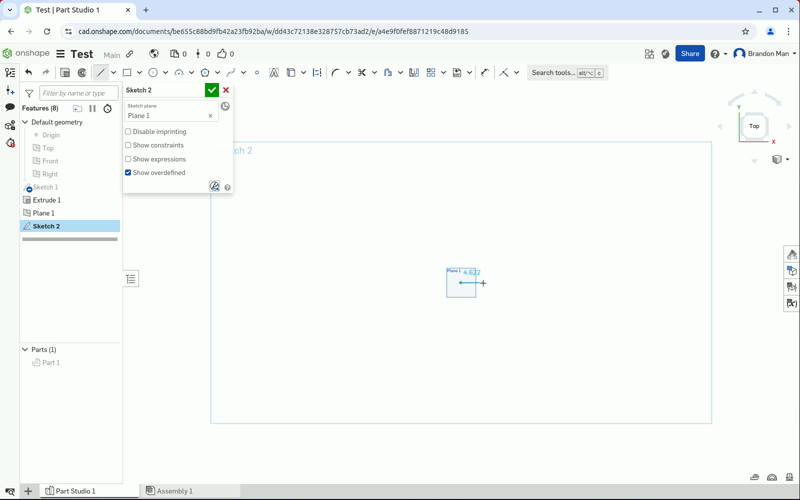
key_up(shift)
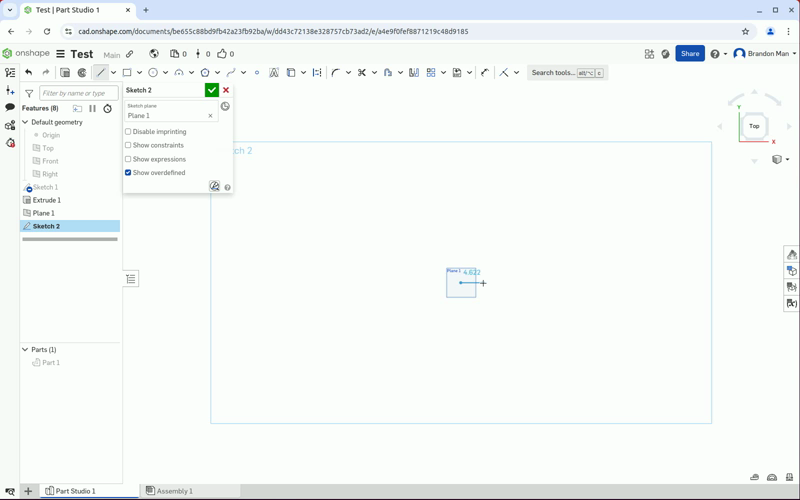
key_down(shift)
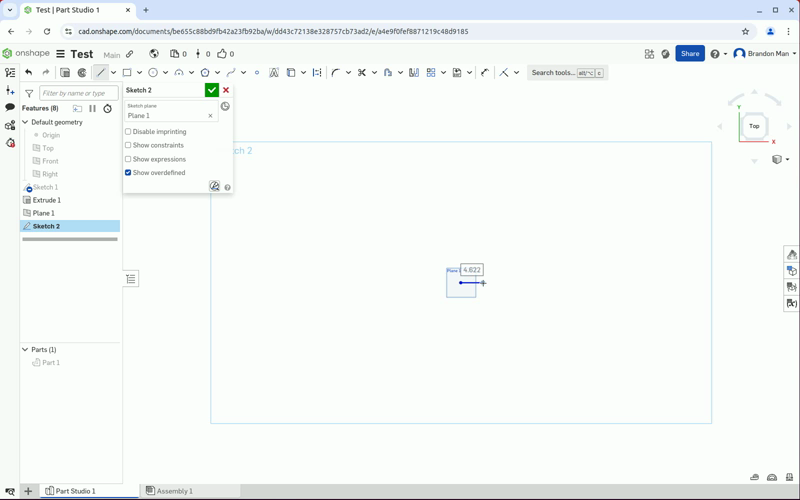
mouse_move(483, 170)
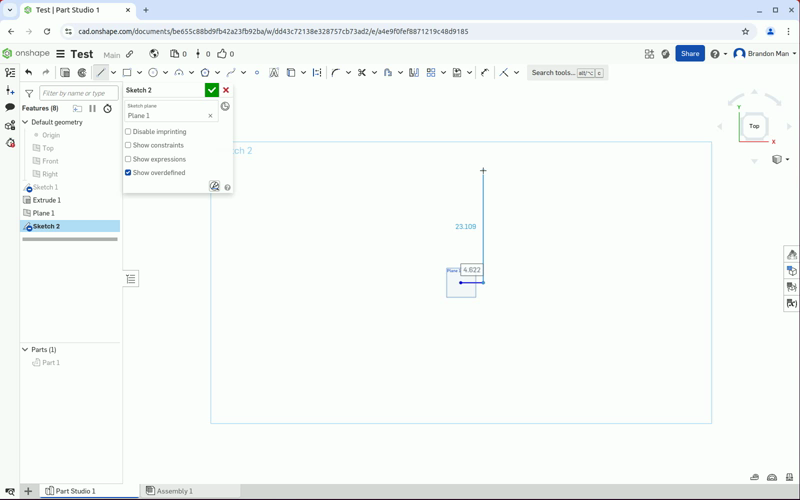
click(483, 170)
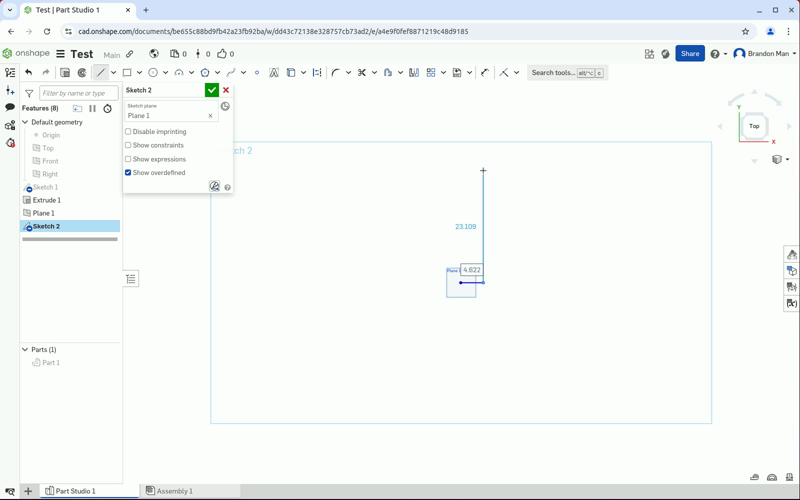
key_up(shift)
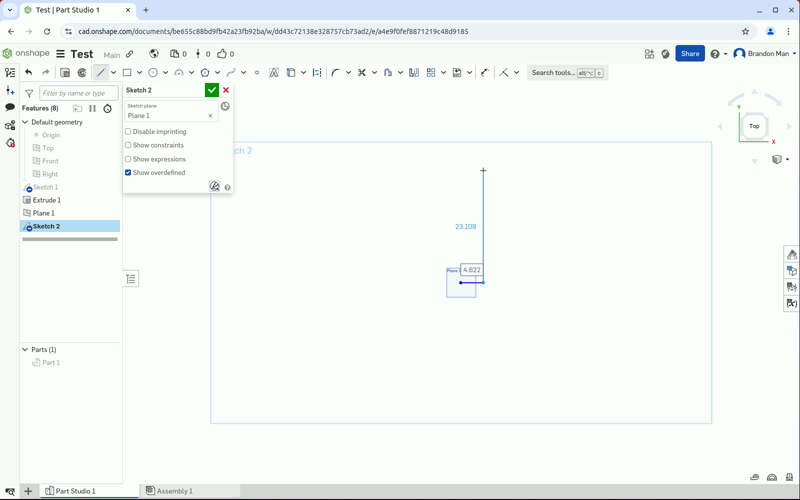
key_down(shift)
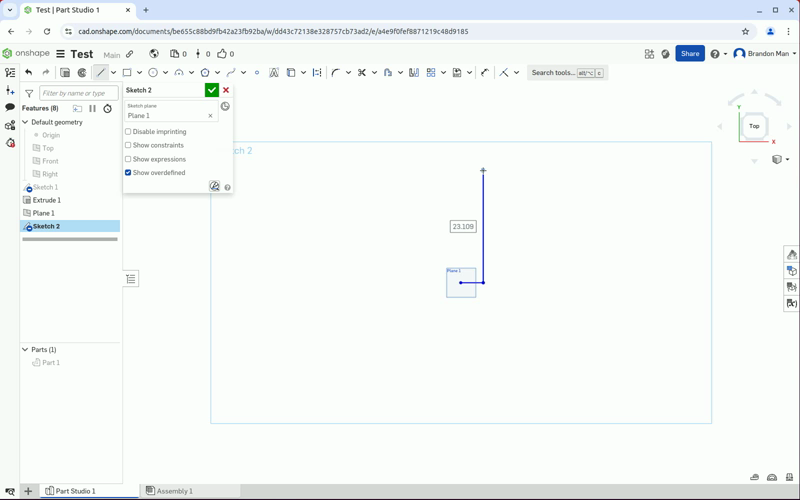
mouse_move(513, 170)
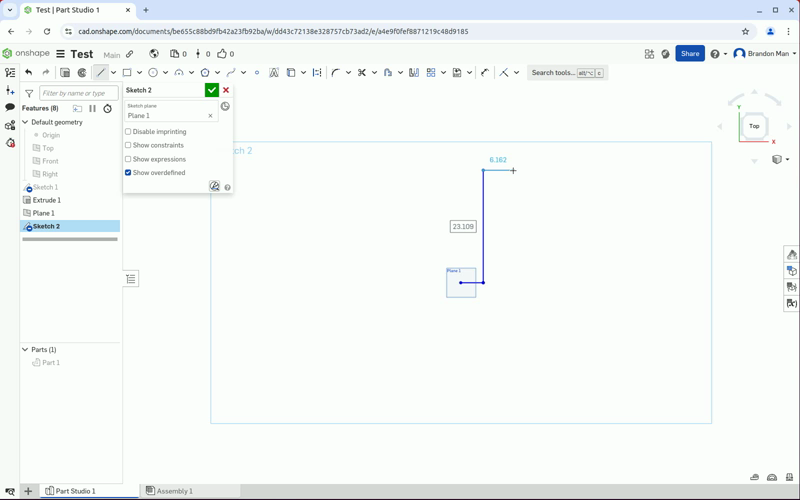
mouse_move(460, 170)
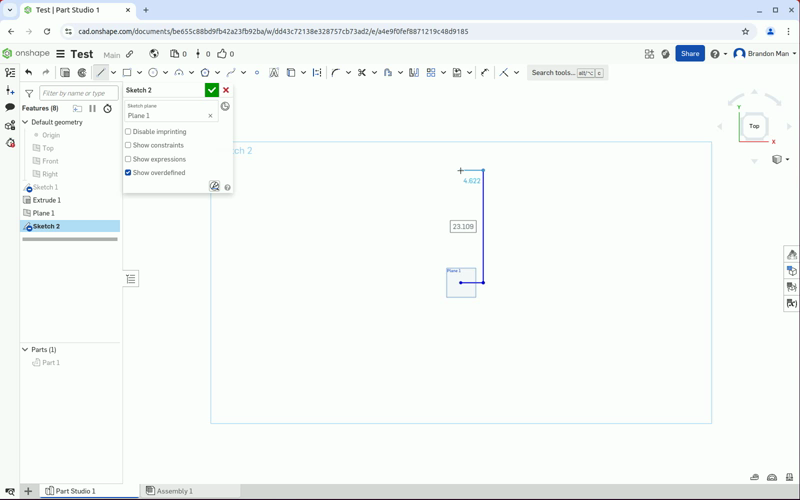
click(460, 170)
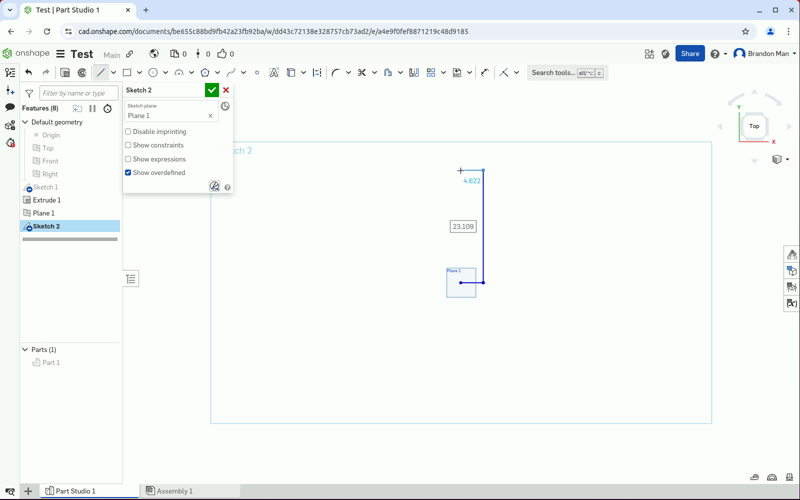
key_up(shift)
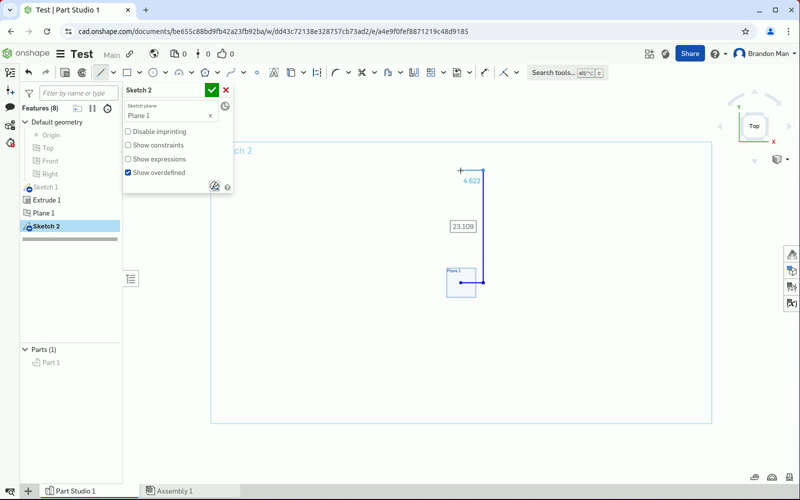
key_down(shift)
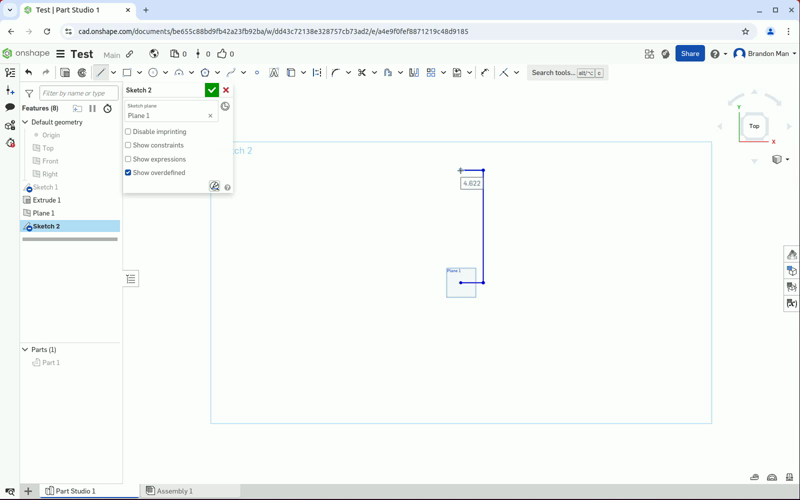
mouse_move(460, 282)
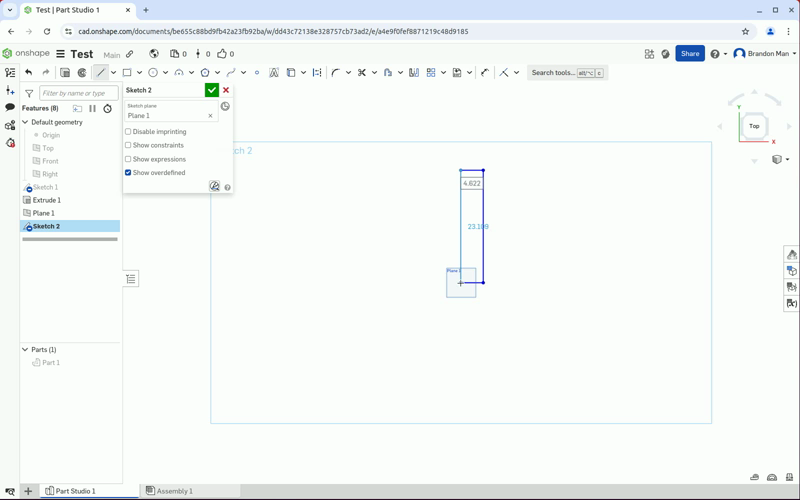
key_up(shift)
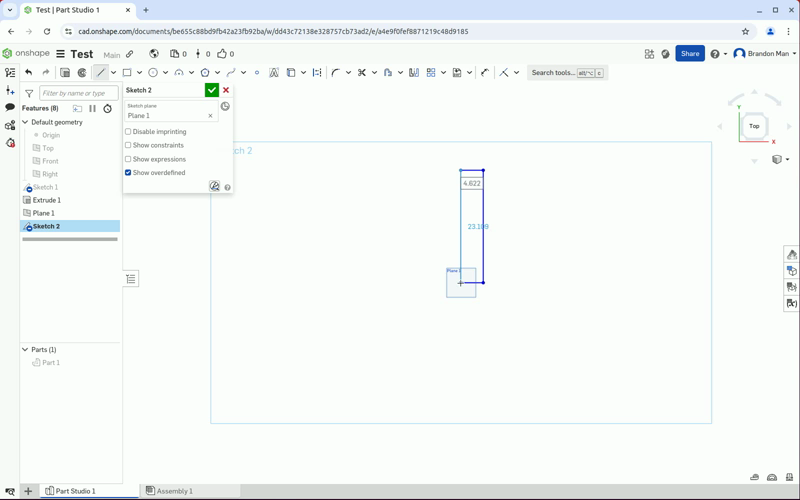
click(460, 282)
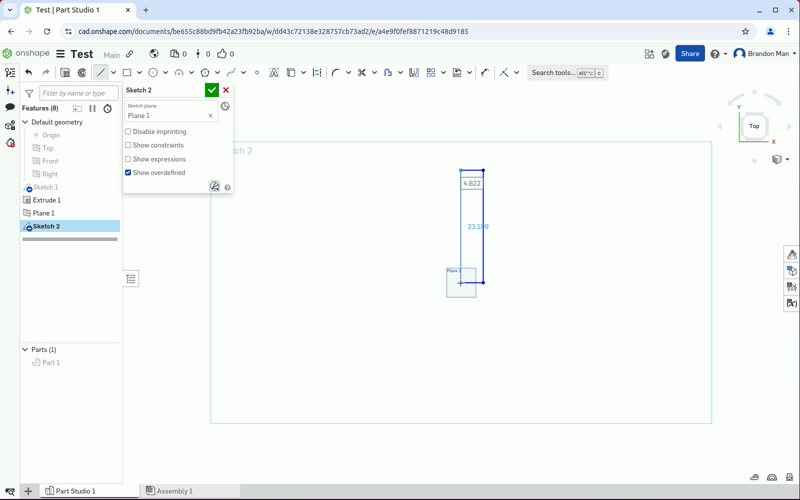
key(esc)
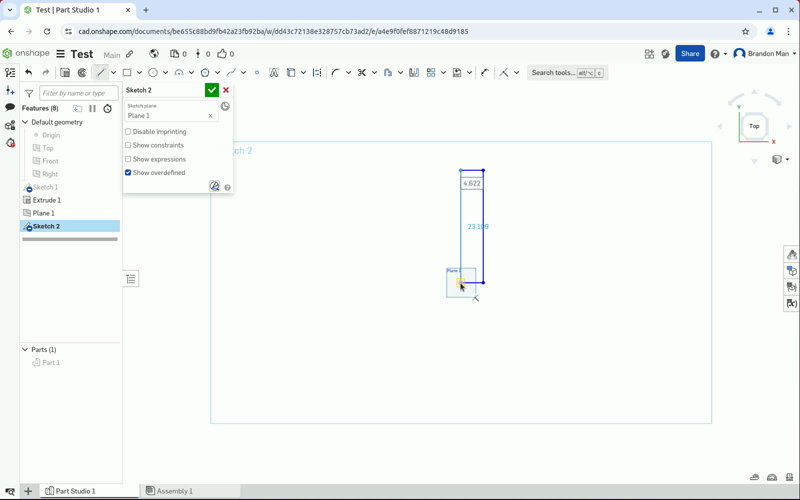
mouse_move(479, 253)
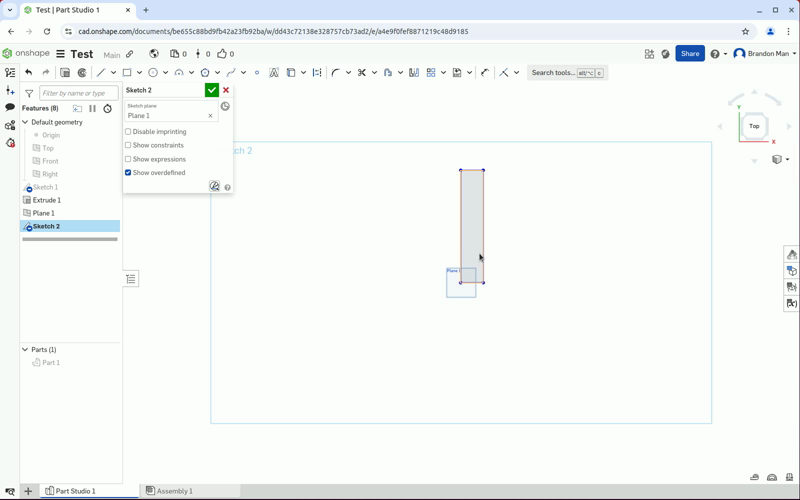
click(479, 253)
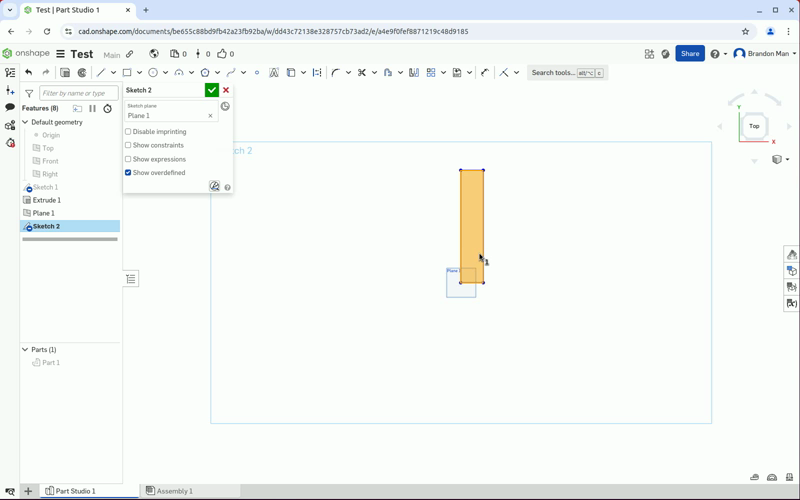
mouse_move(73, 352)
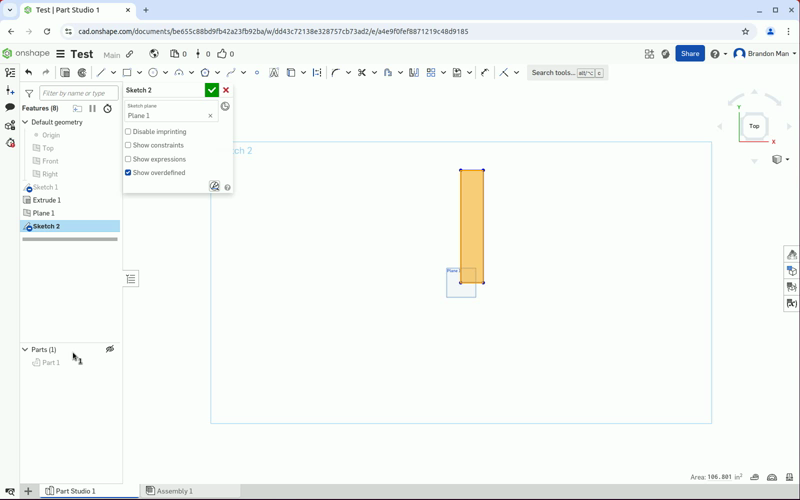
key(shift+y)
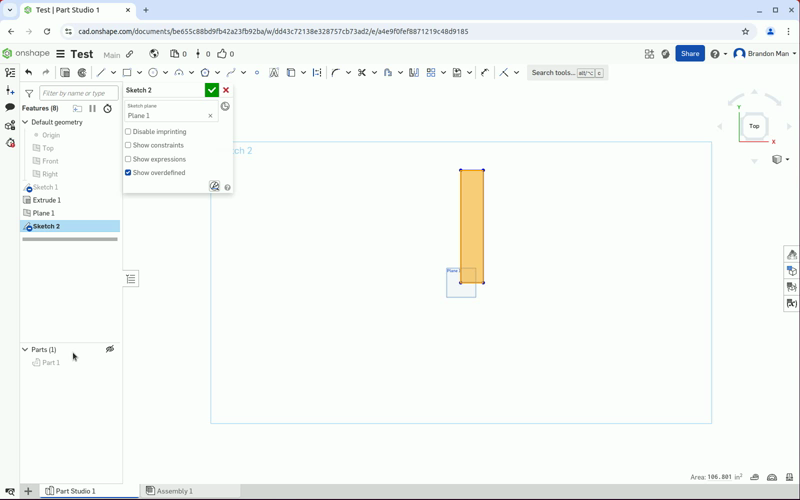
key(shift+e)
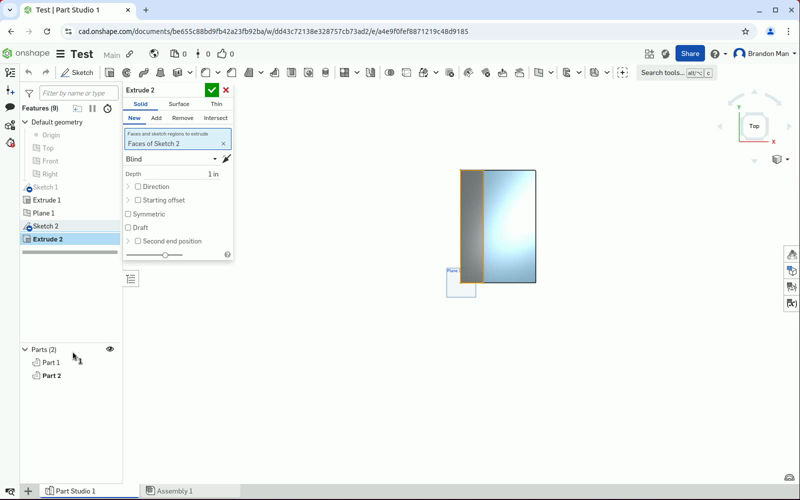
mouse_move(143, 106)
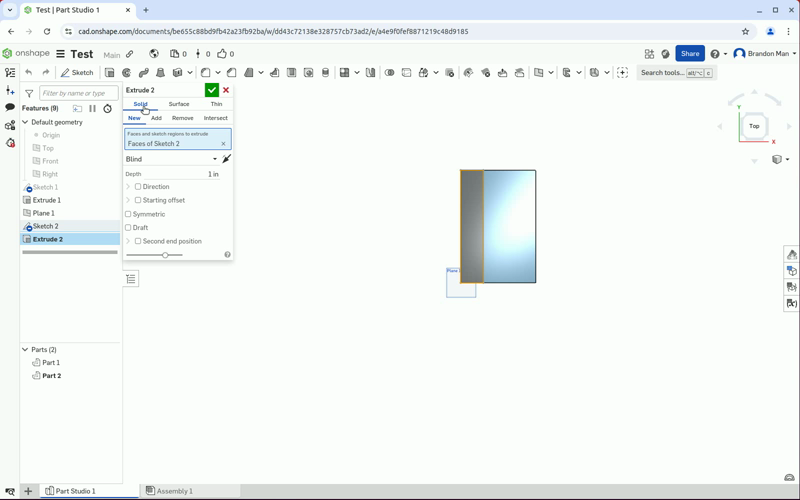
click(143, 106)
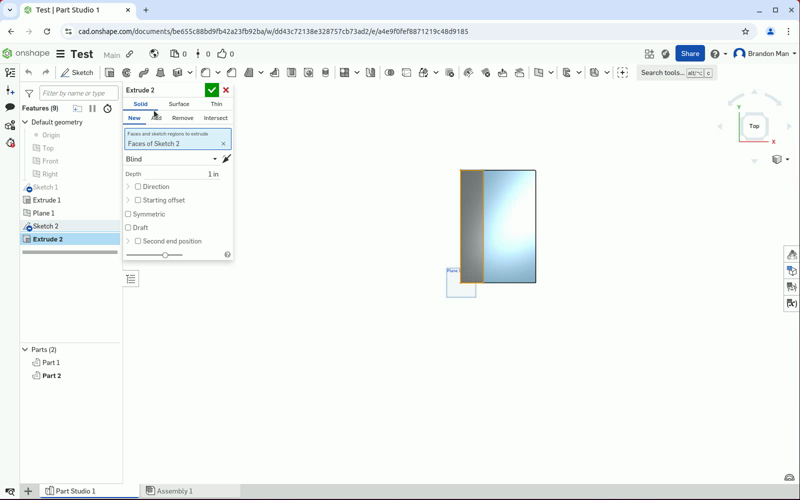
mouse_move(186, 120)
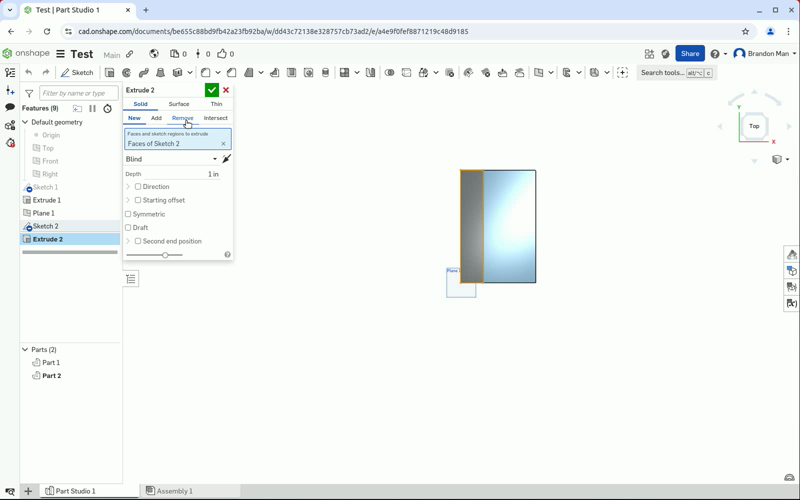
click(186, 120)
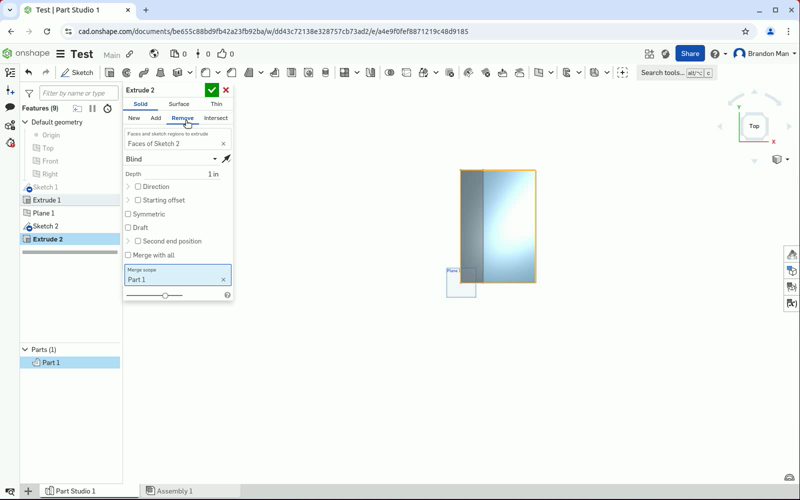
key(tab, 4)
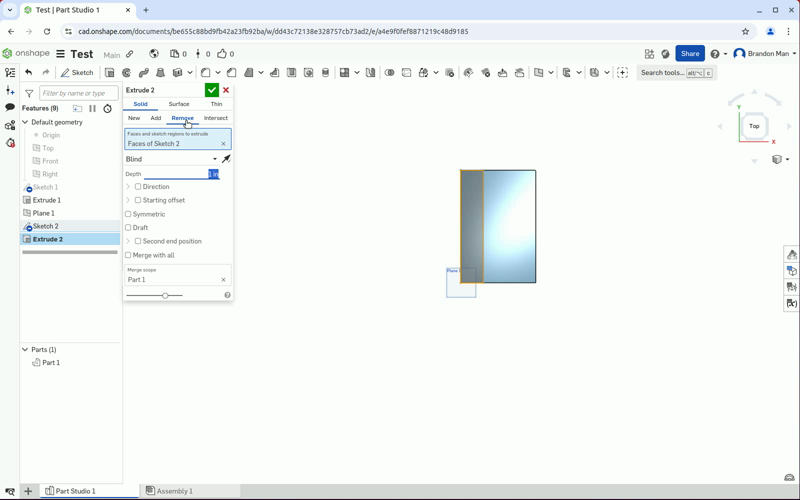
text(4.574)
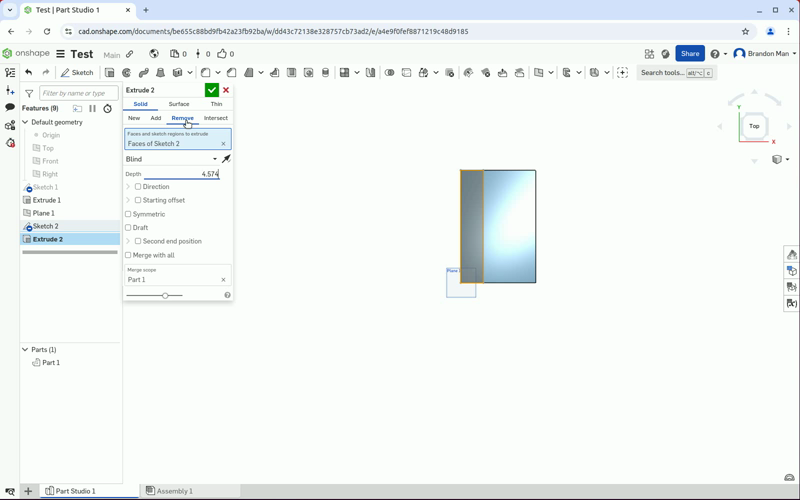
key(tab, 6)
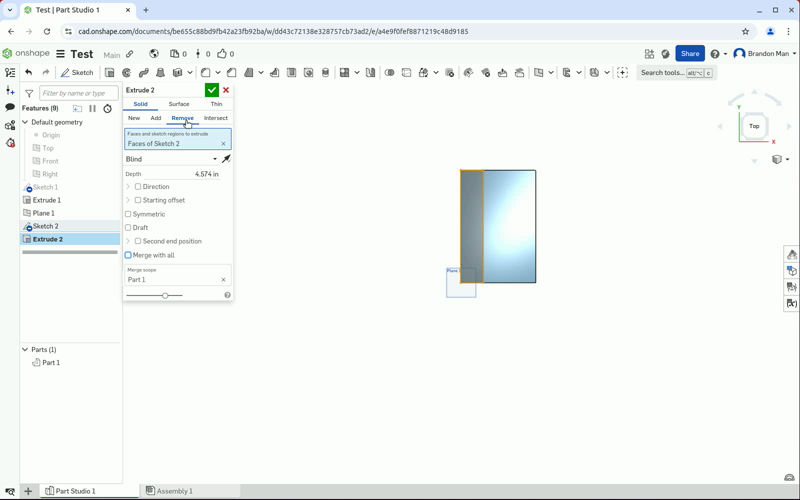
key(space)
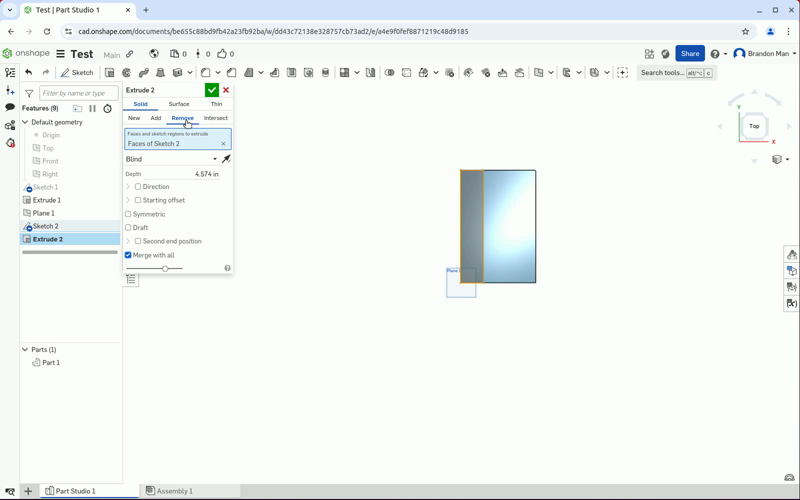
key(enter)
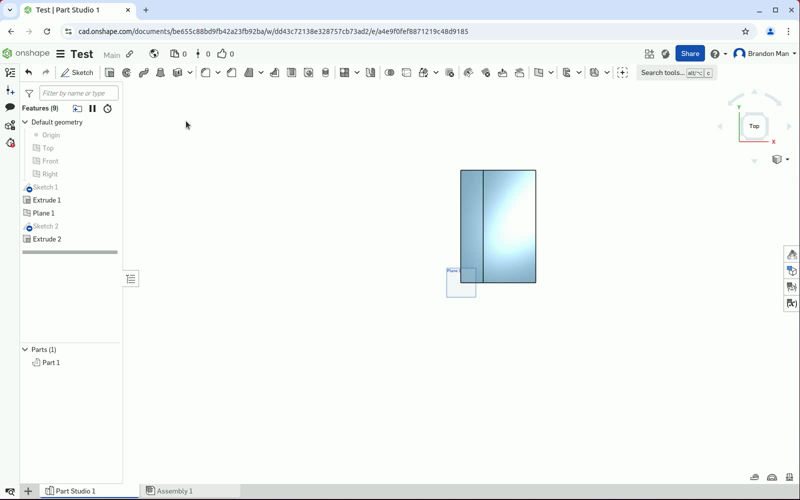
key(shift+h)
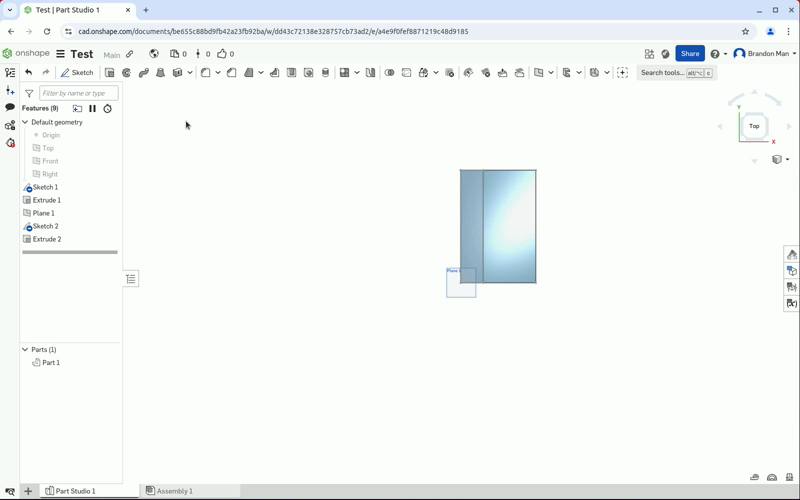
key(shift+h)
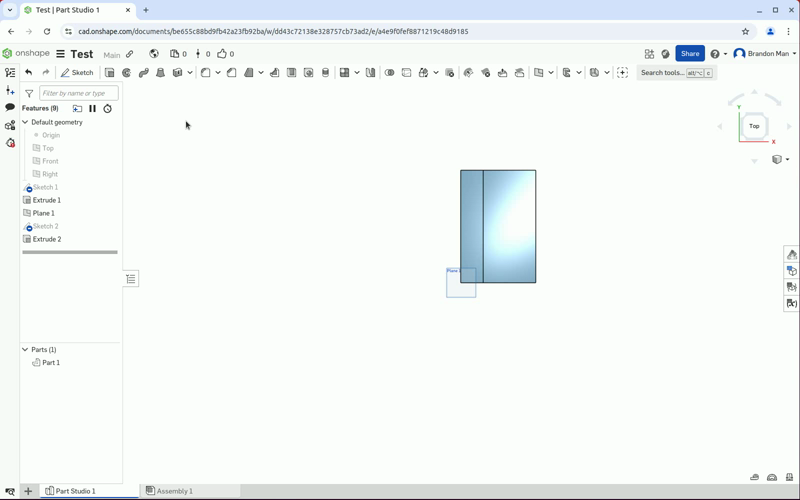
mouse_move(73, 189)
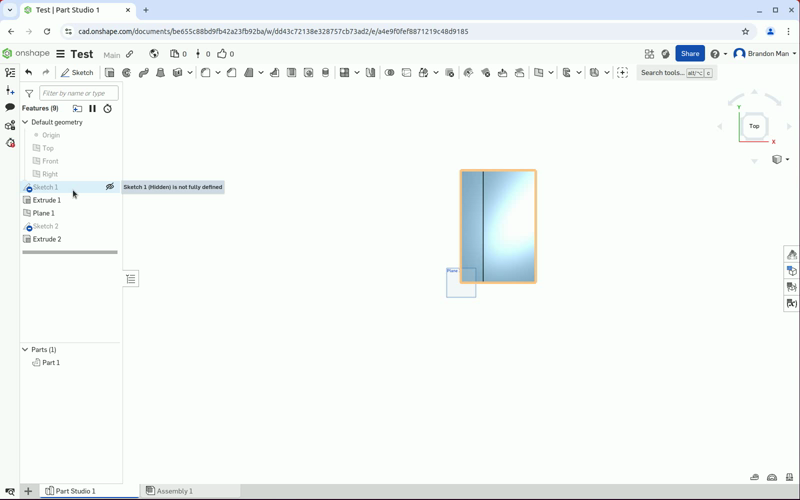
click(73, 189)
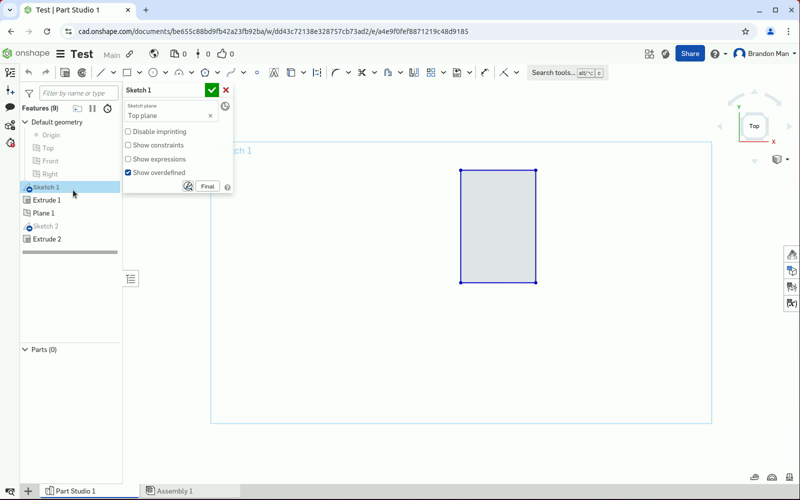
mouse_move(229, 92)
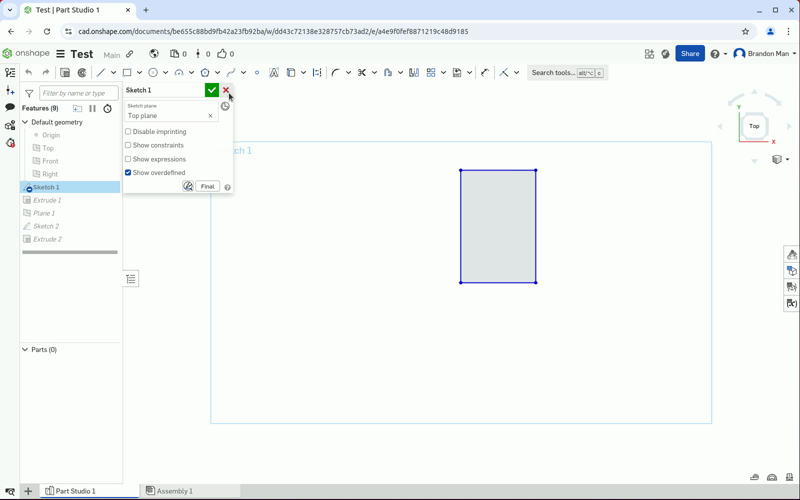
click(229, 92)
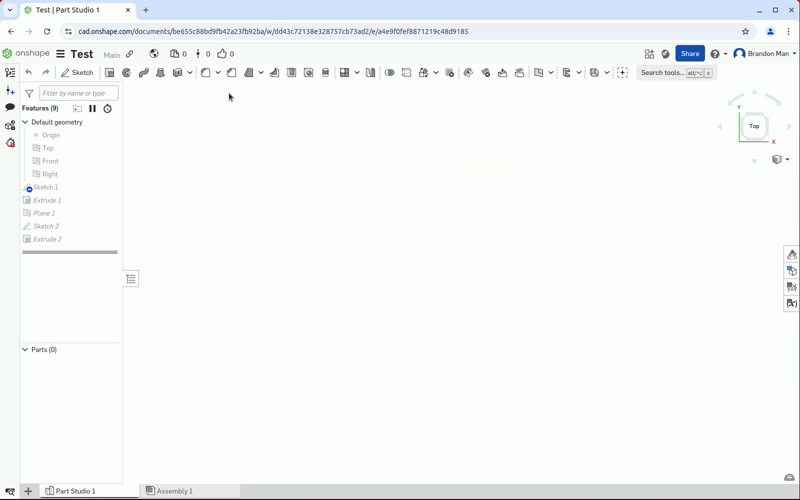
key(shift+s)
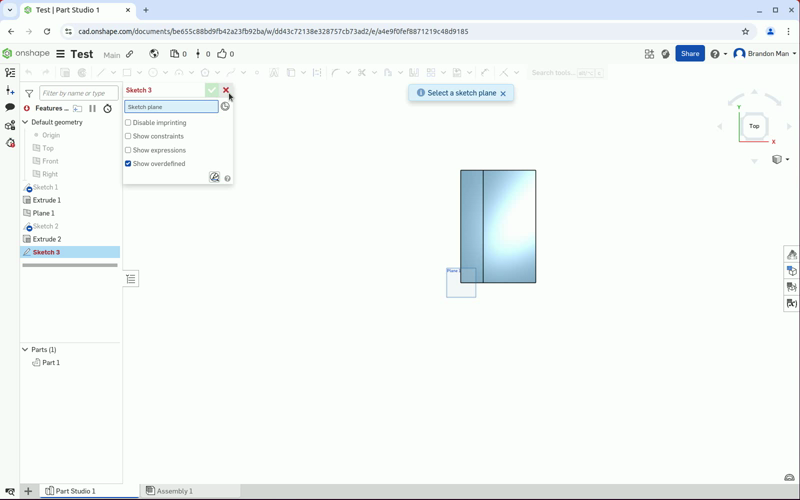
mouse_move(73, 215)
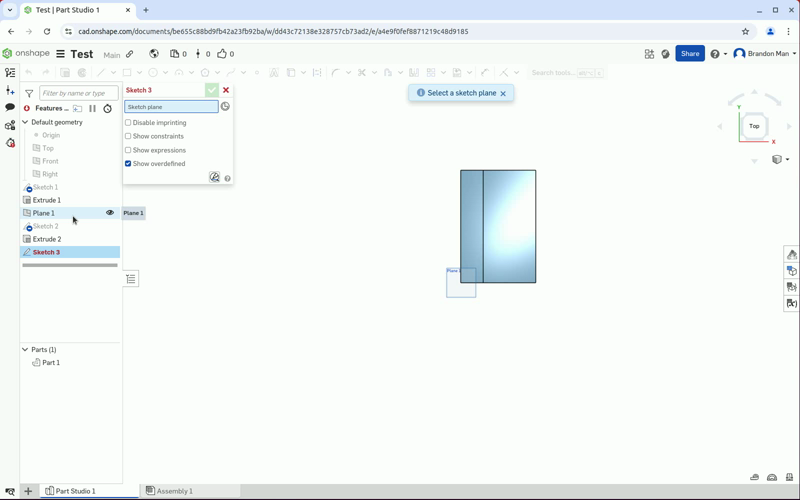
click(73, 215)
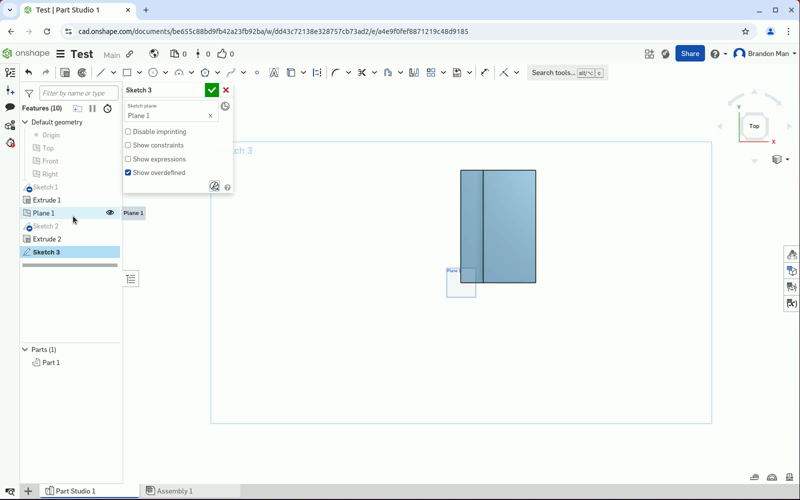
mouse_move(73, 352)
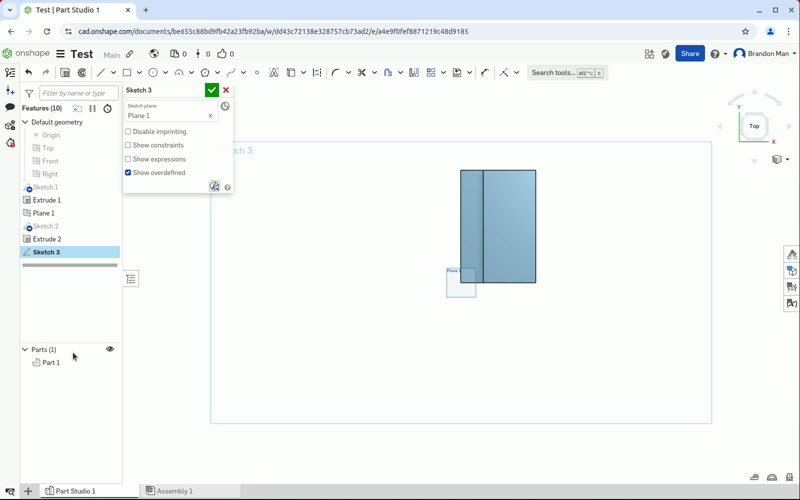
key(y)
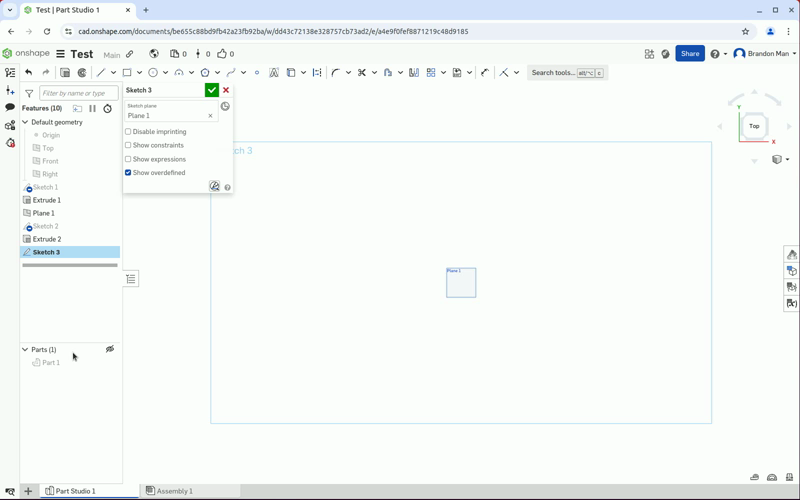
key(c)
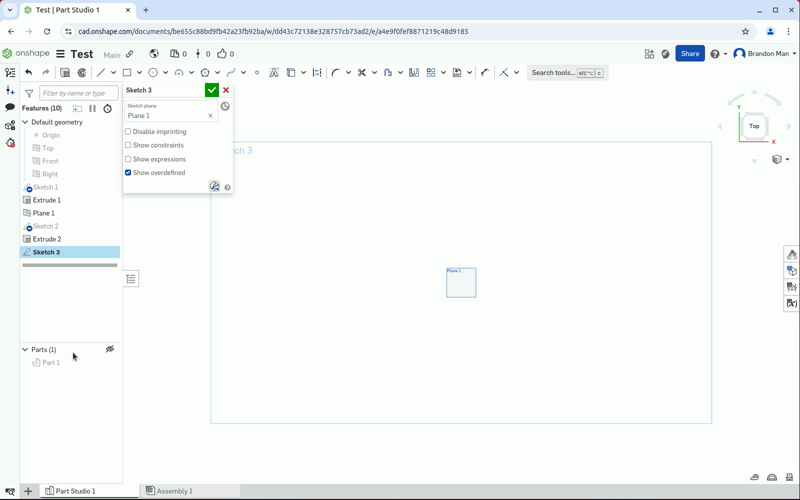
key_down(shift)
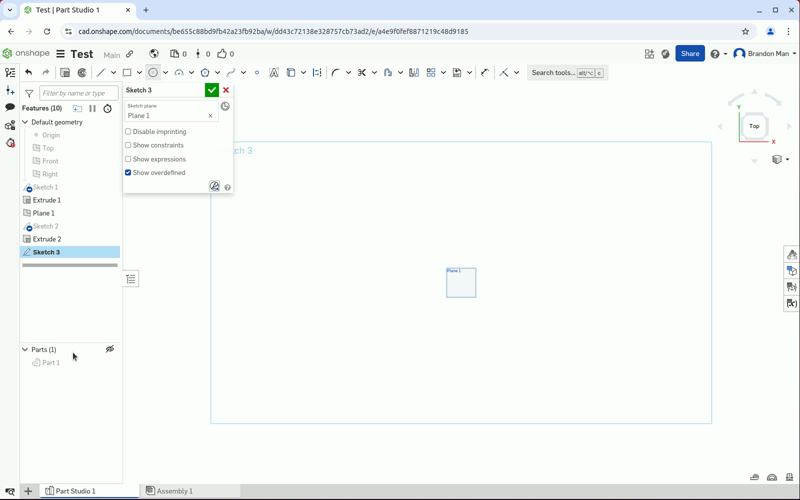
mouse_move(510, 226)
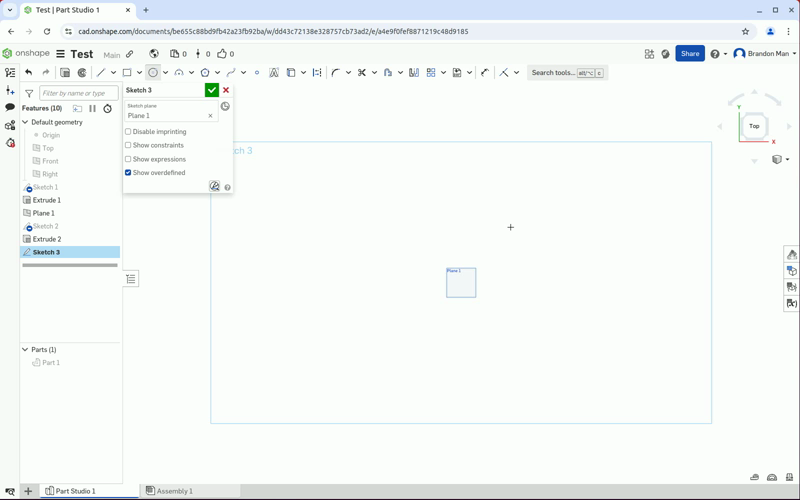
click(510, 226)
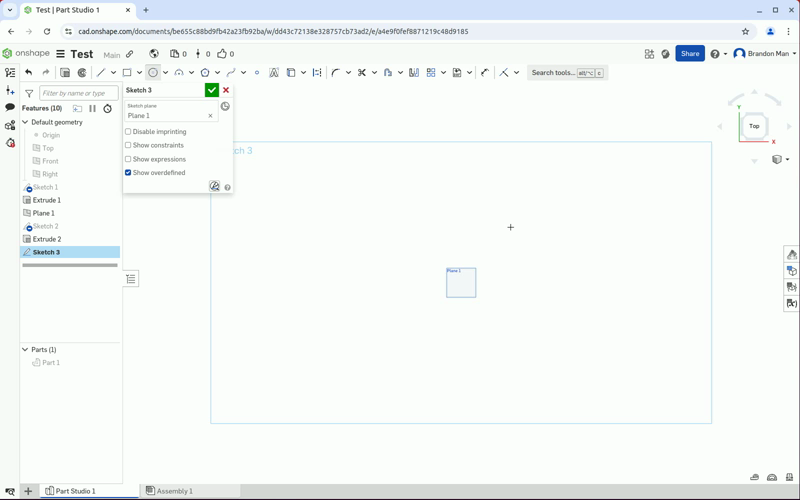
key_up(shift)
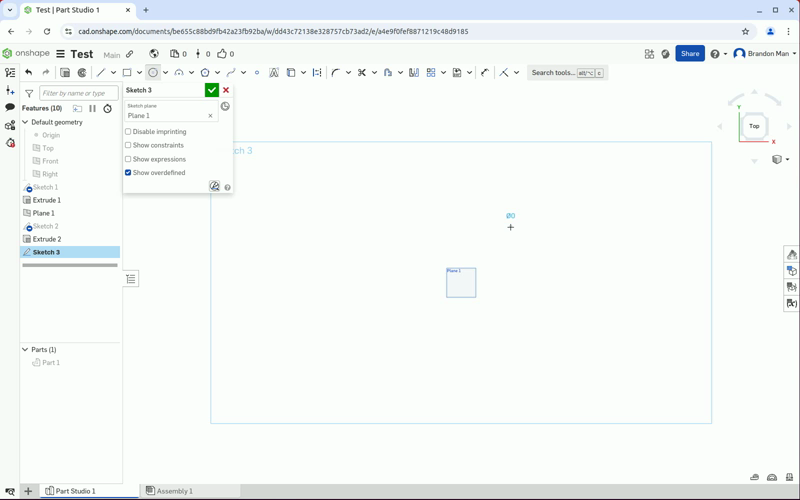
mouse_move(526, 226)
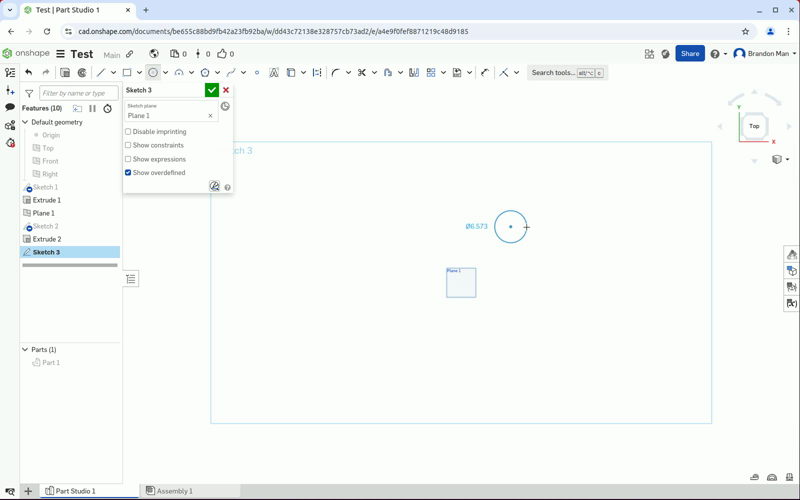
click(526, 226)
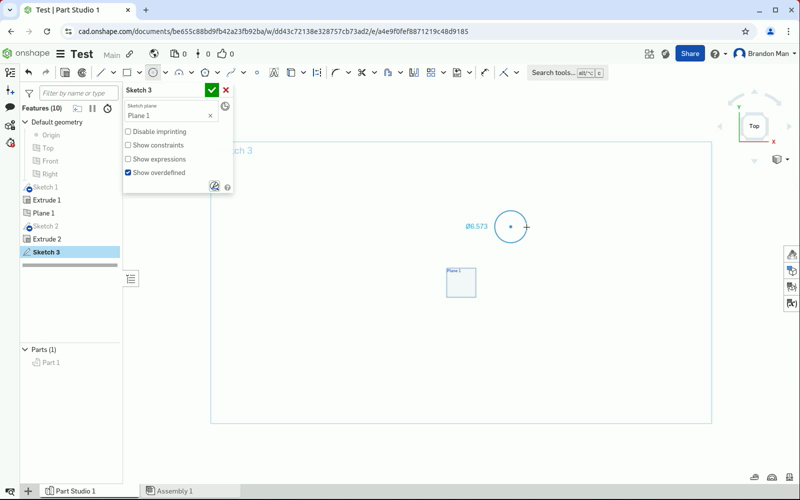
key(esc)
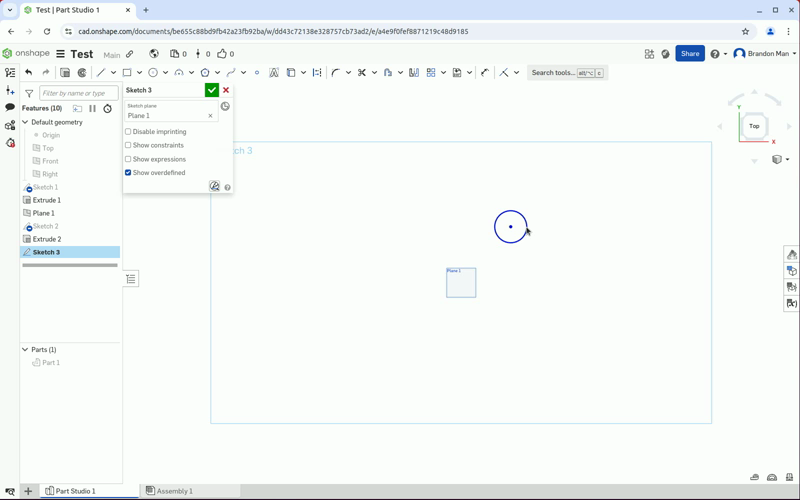
mouse_move(522, 232)
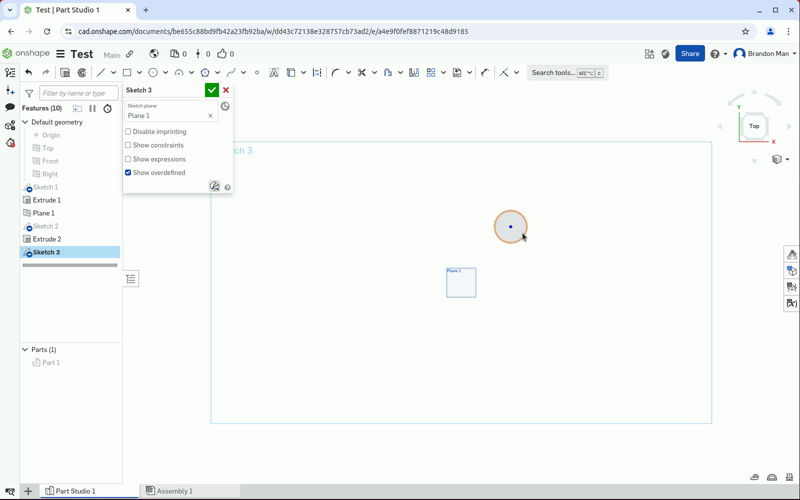
scroll(6)
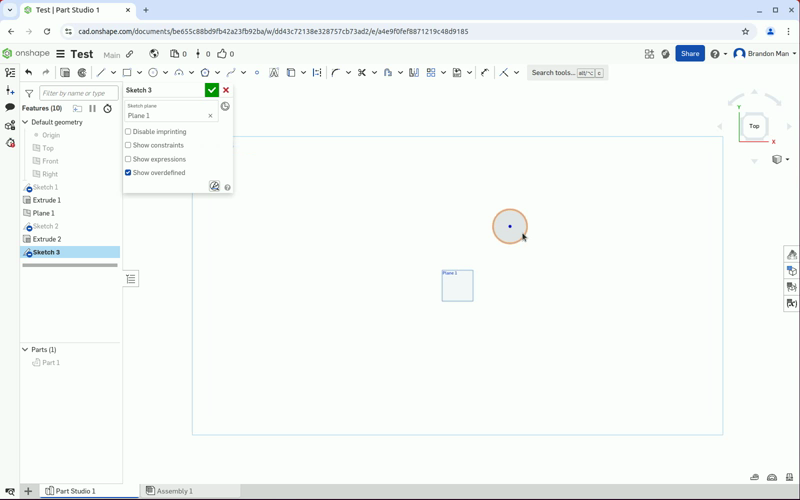
scroll(6)
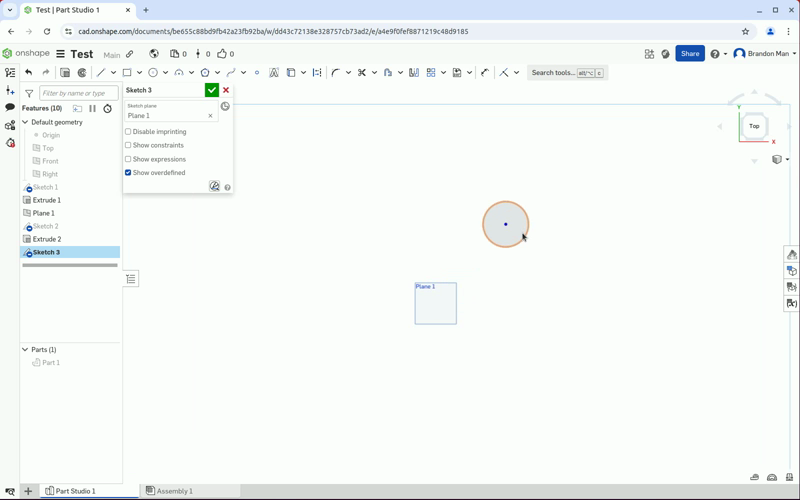
scroll(6)
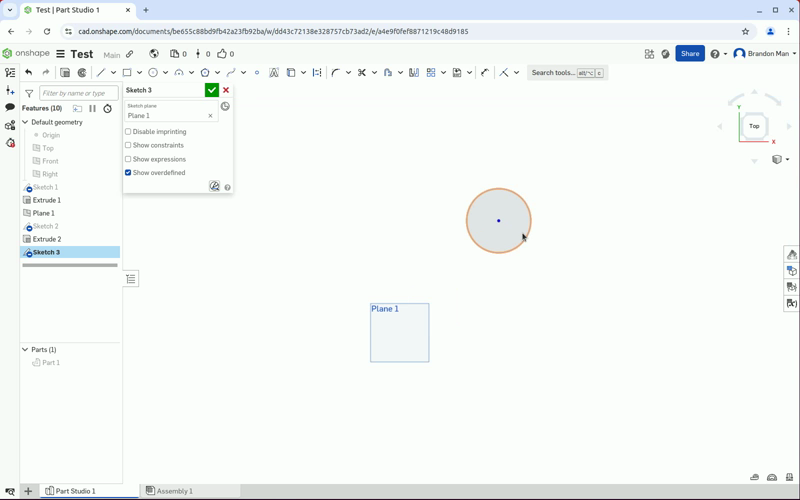
scroll(6)
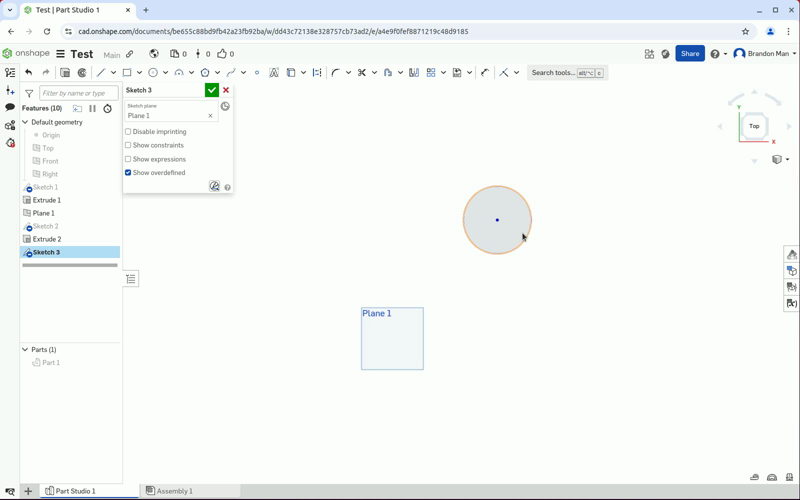
scroll(6)
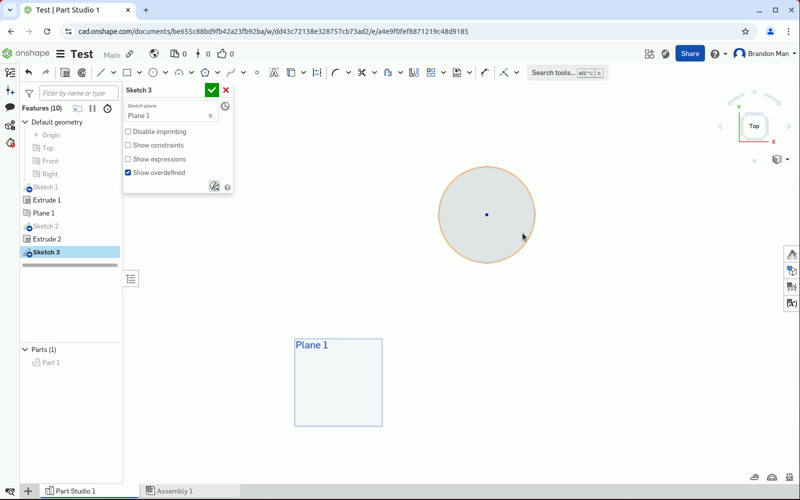
scroll(6)
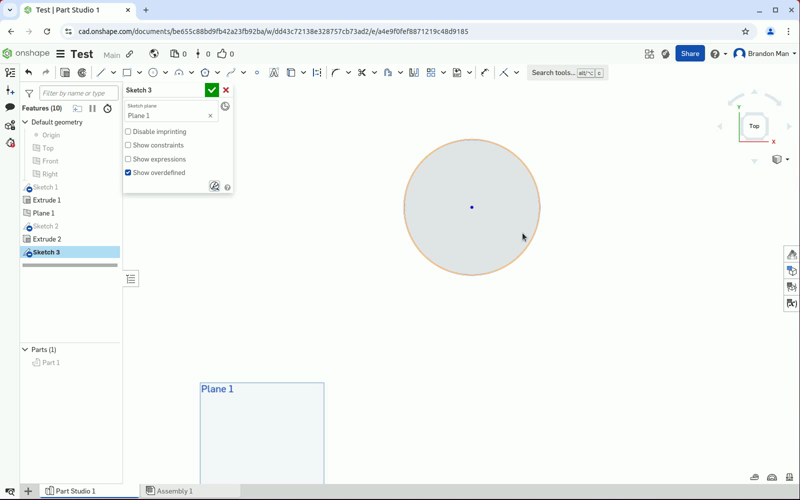
scroll(6)
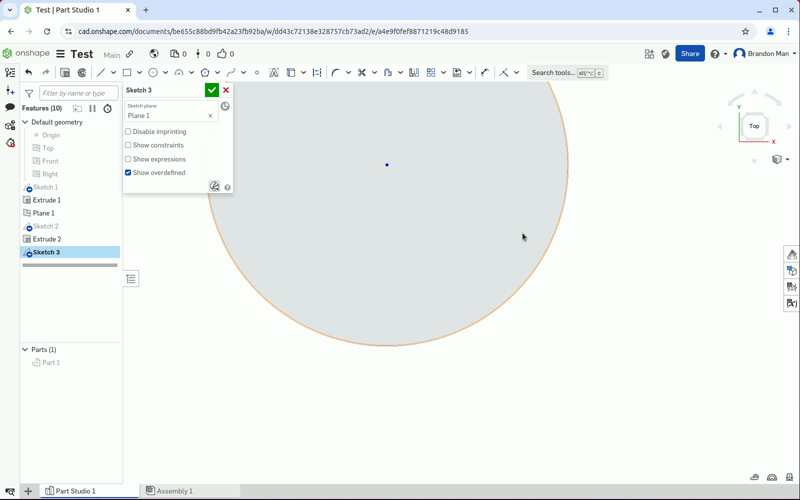
click(522, 232)
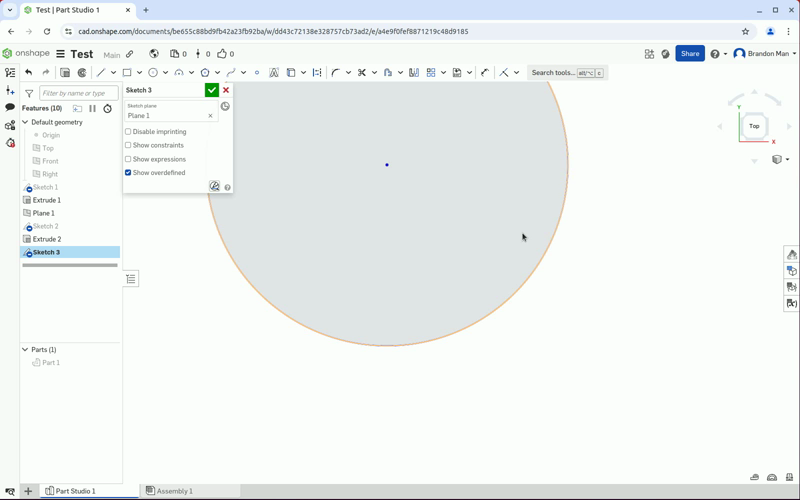
scroll(-6)
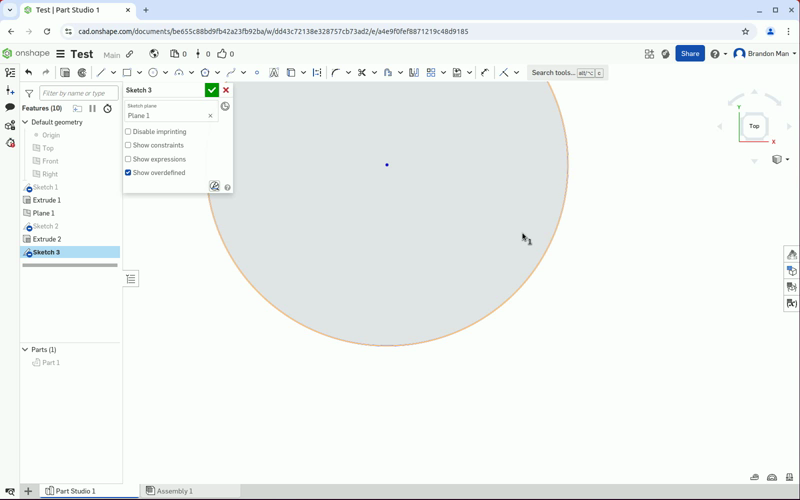
scroll(-6)
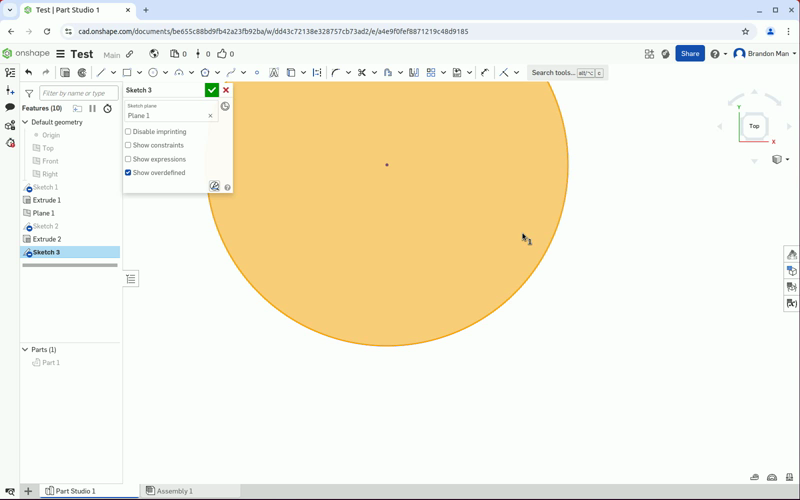
scroll(-6)
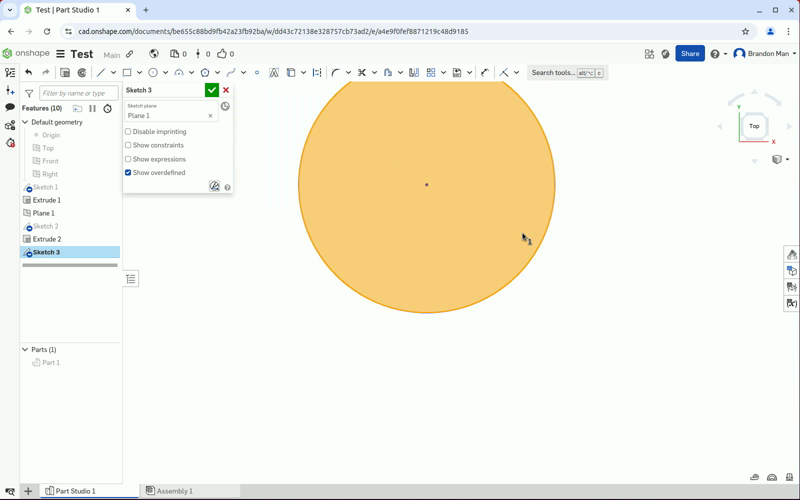
scroll(-6)
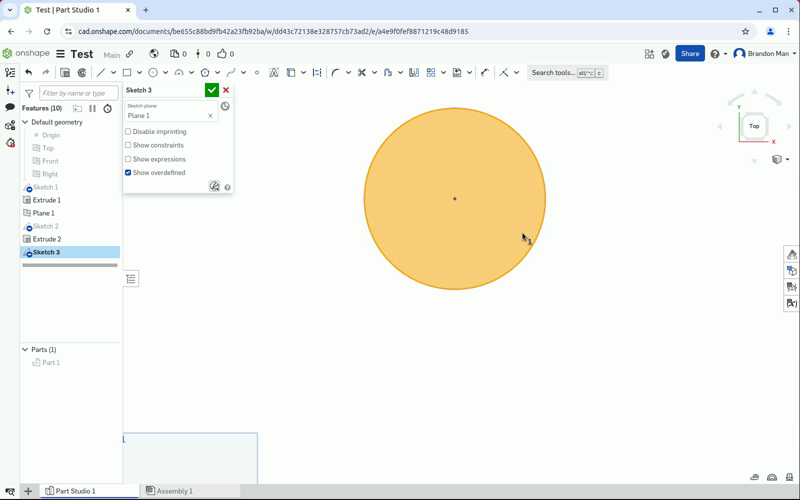
scroll(-6)
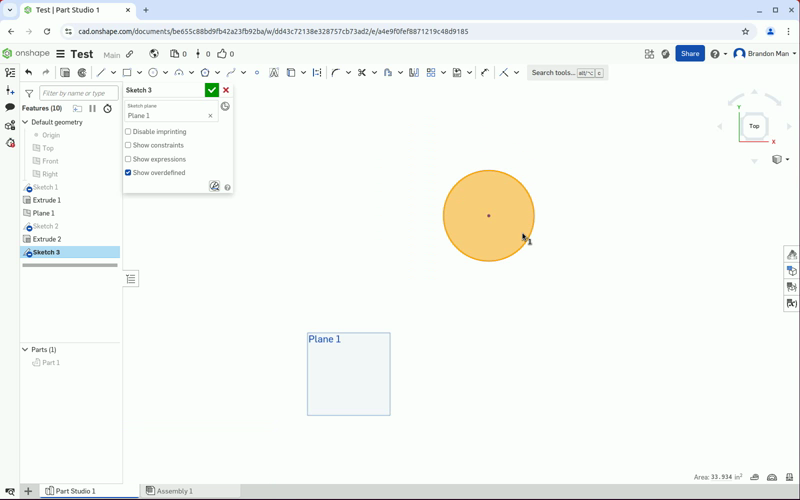
scroll(-6)
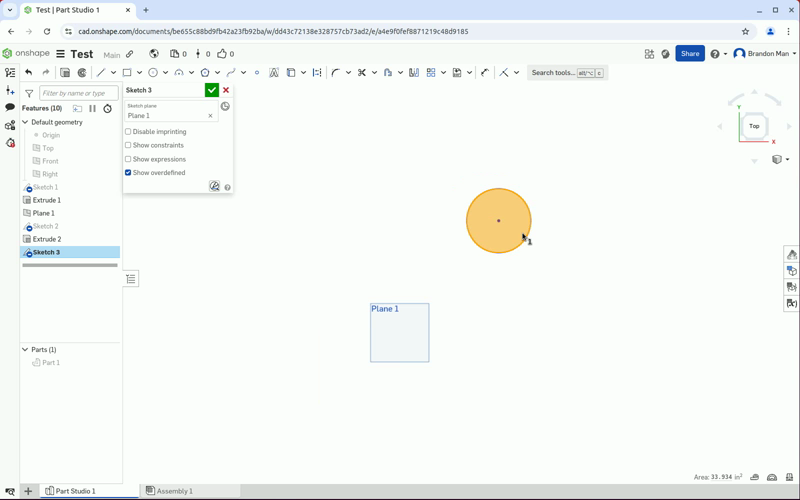
scroll(-6)
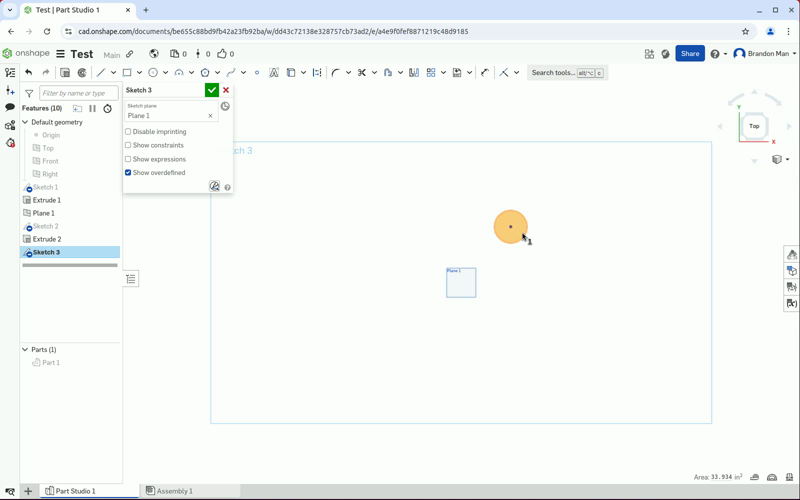
mouse_move(73, 352)
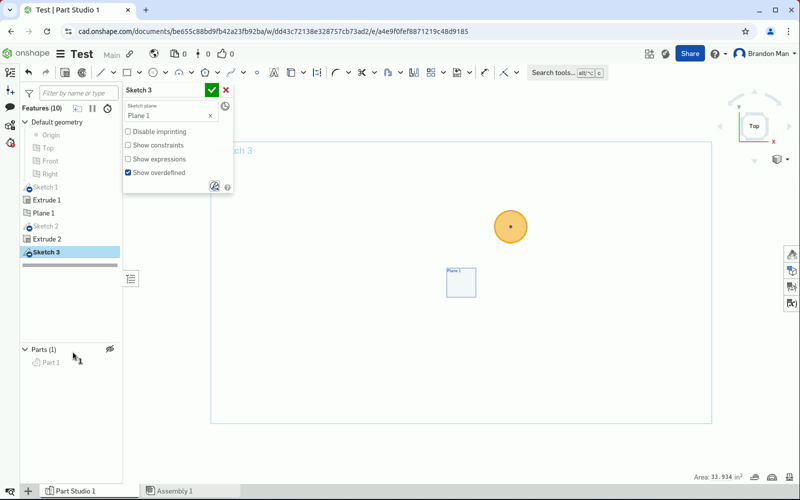
key(shift+y)
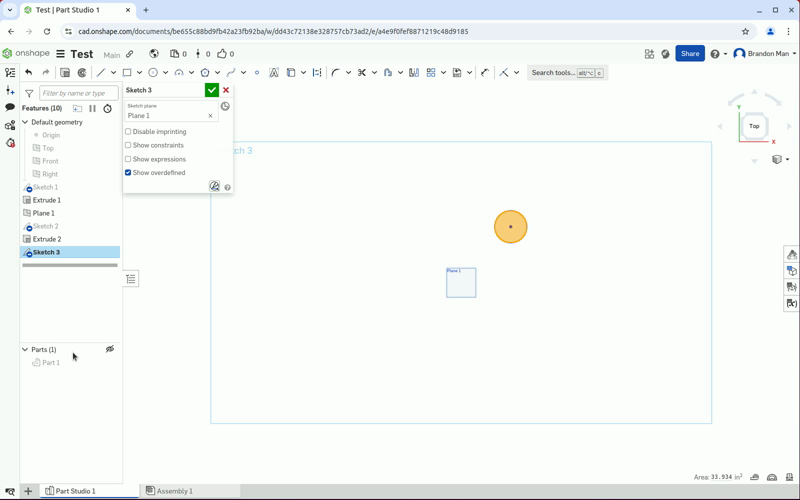
key(shift+e)
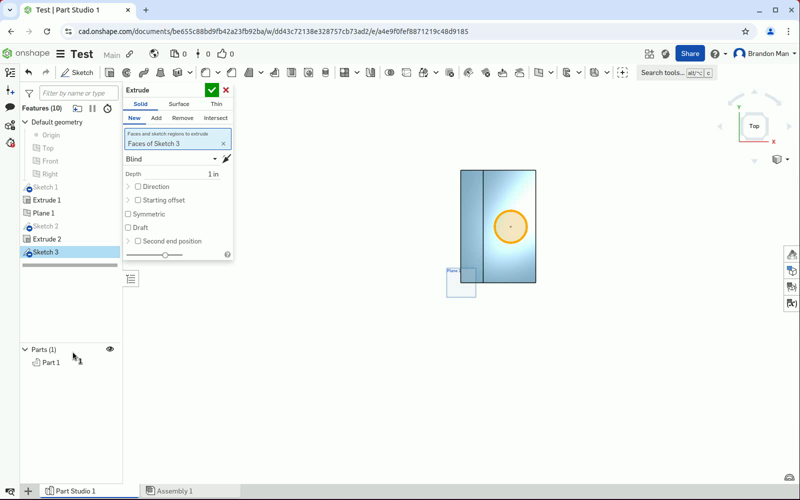
mouse_move(143, 106)
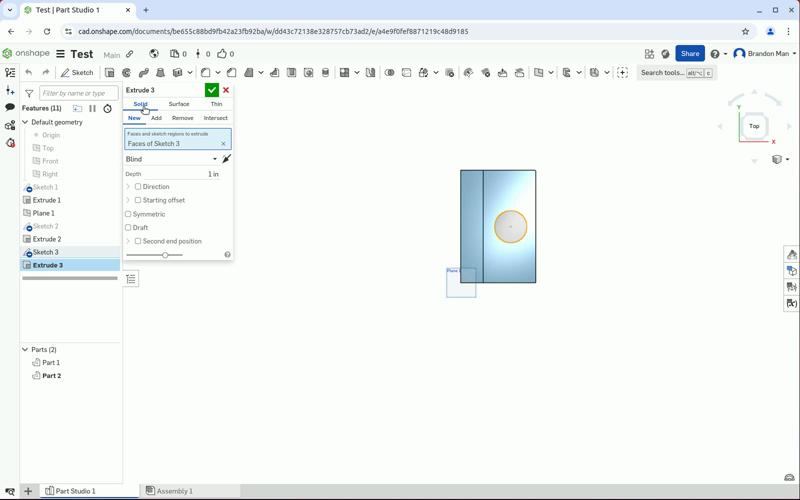
click(143, 106)
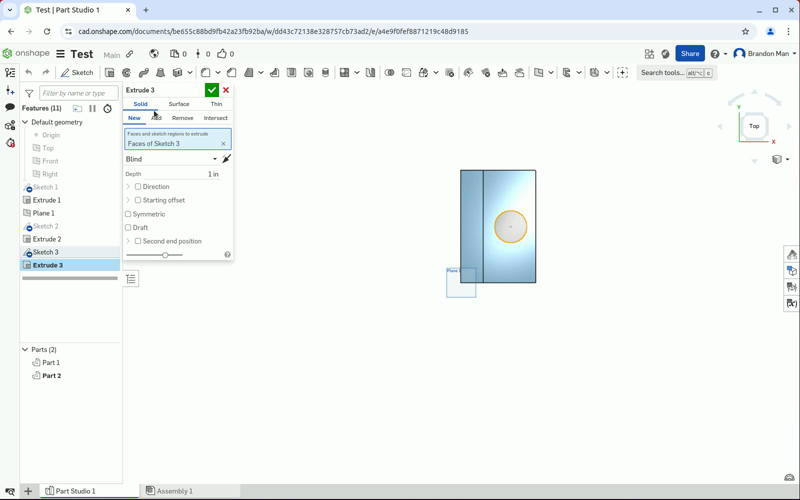
mouse_move(186, 120)
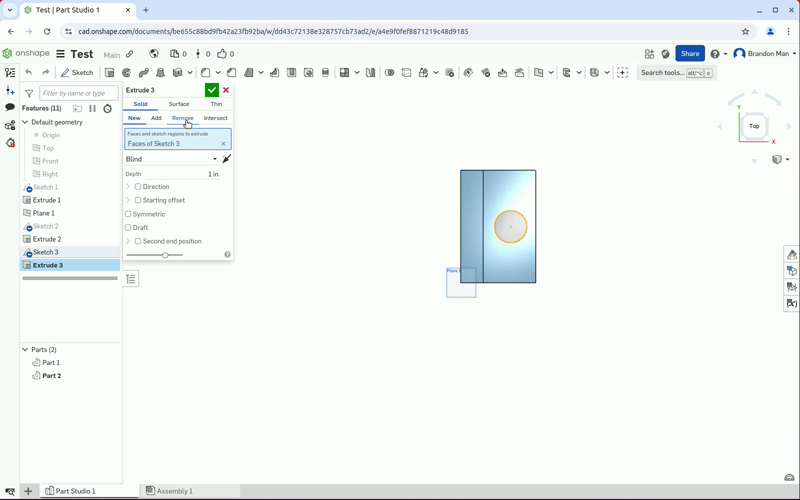
click(186, 120)
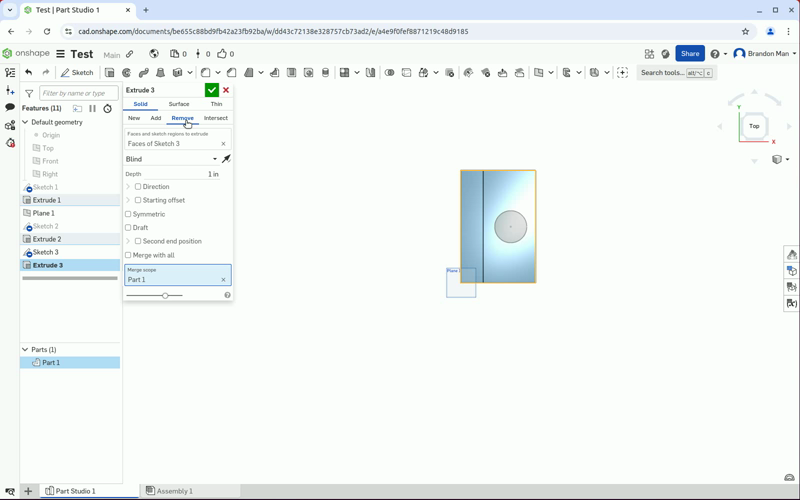
key(tab, 4)
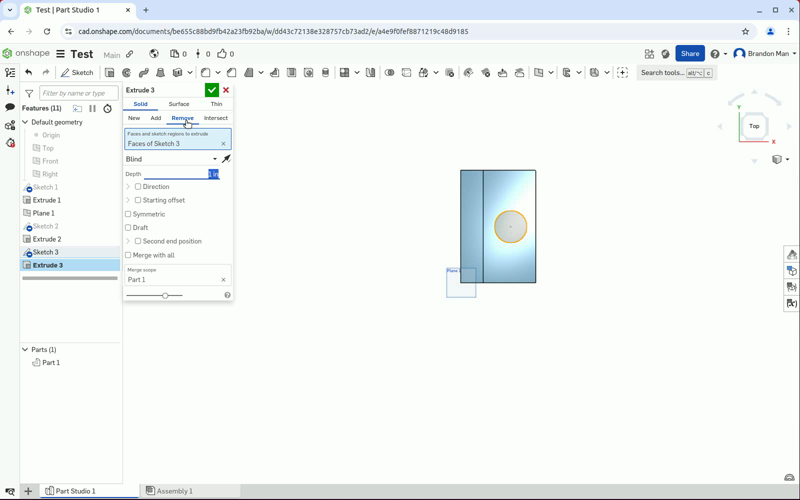
text(30.811)
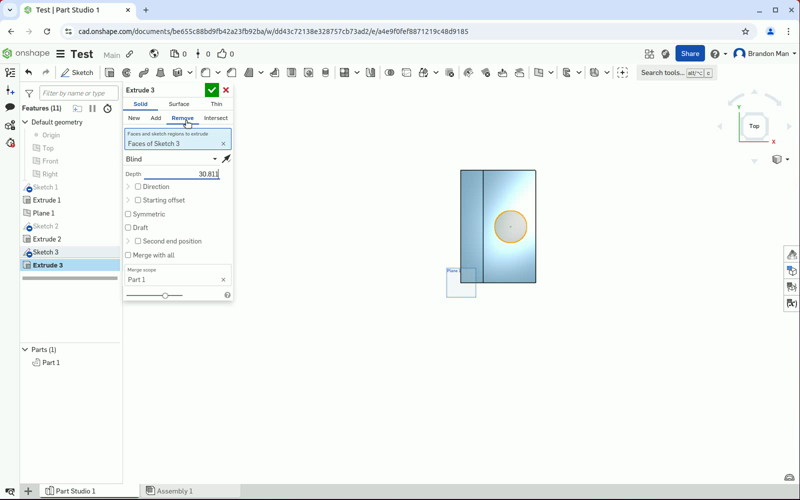
key(tab, 6)
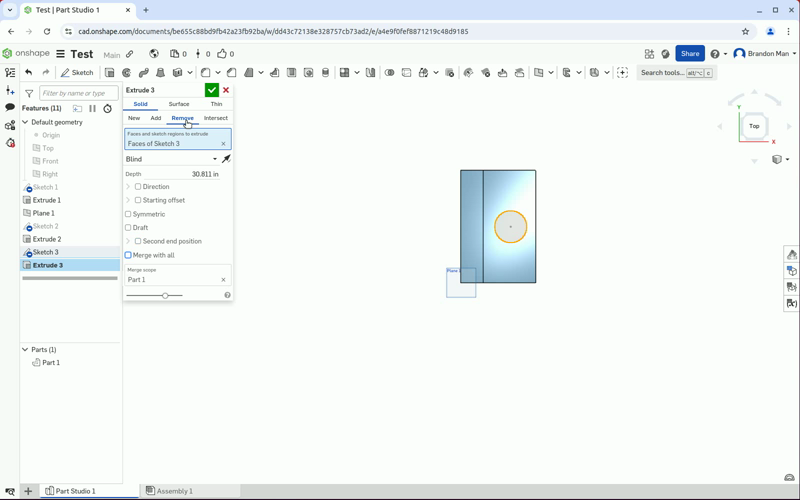
key(space)
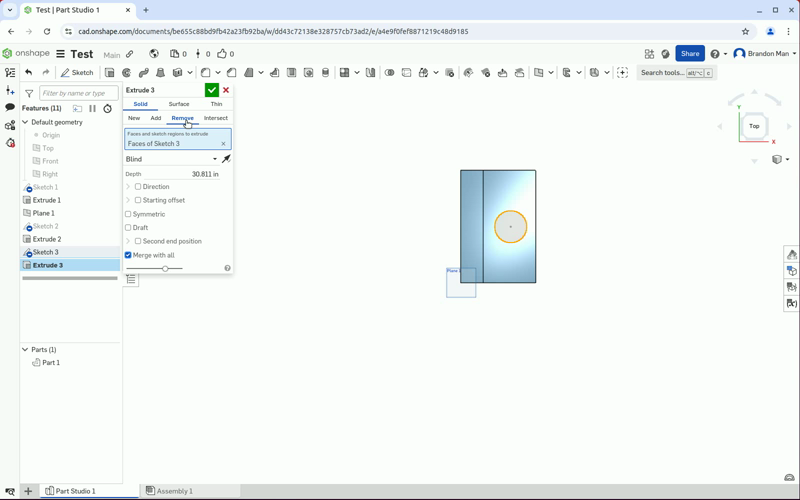
key(enter)
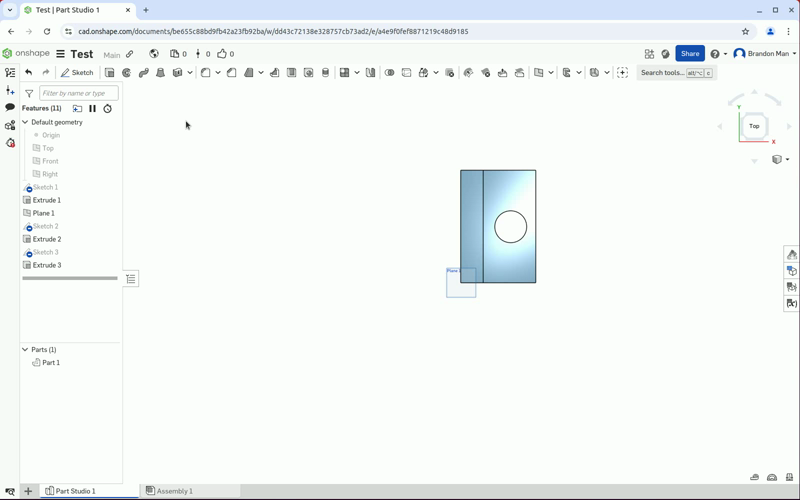
key(shift+h)
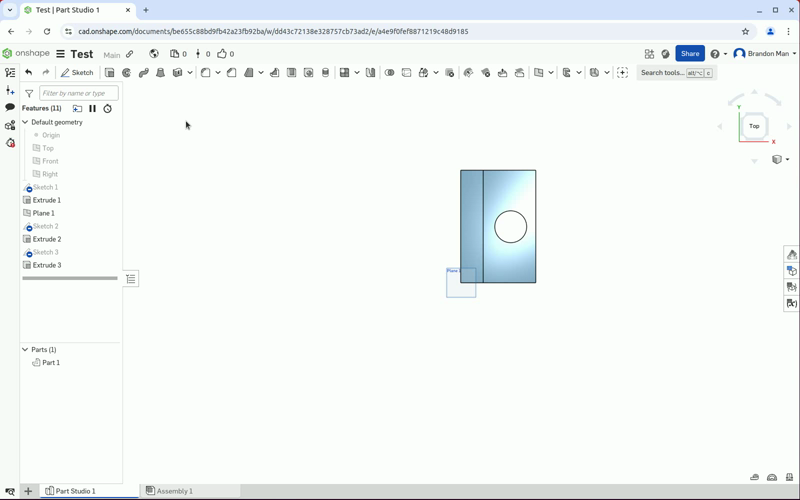
key(shift+h)
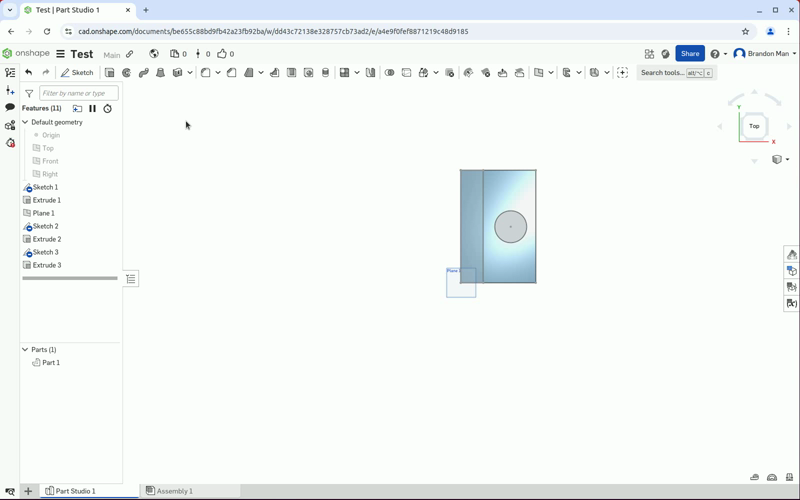
key(shift+7)
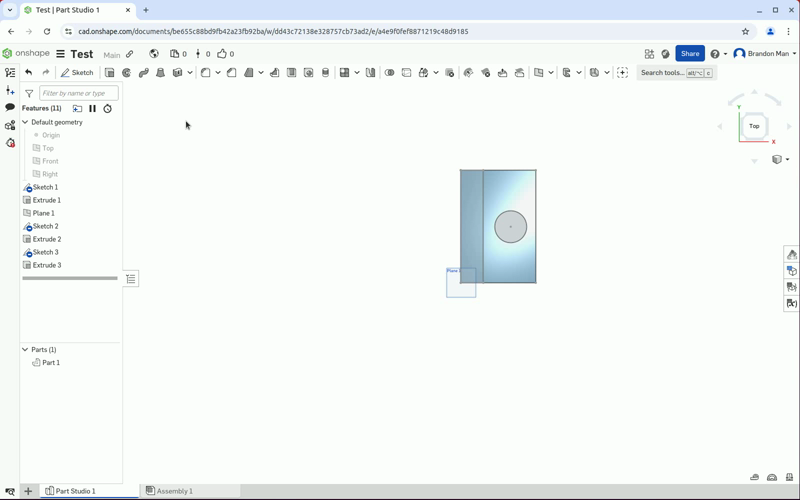
key(up, 3)
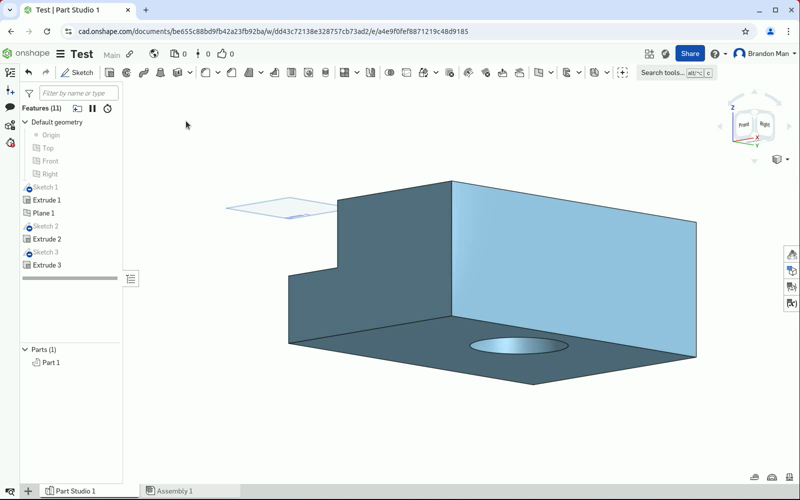
key(left, 3)
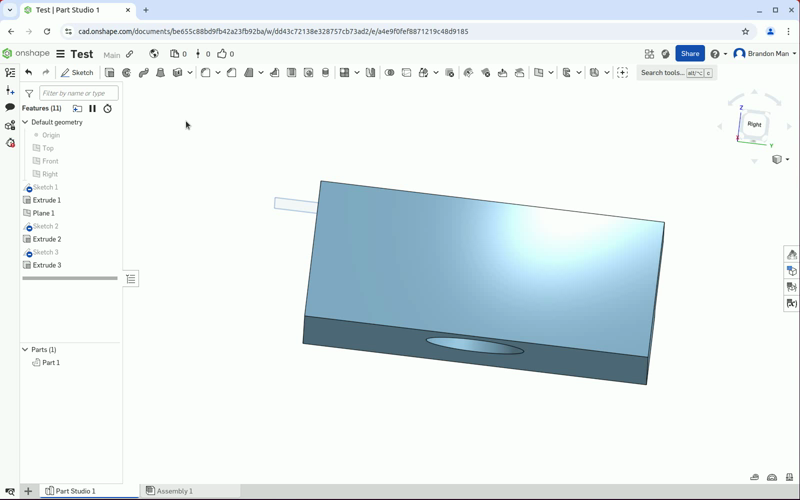
key(right, 3)
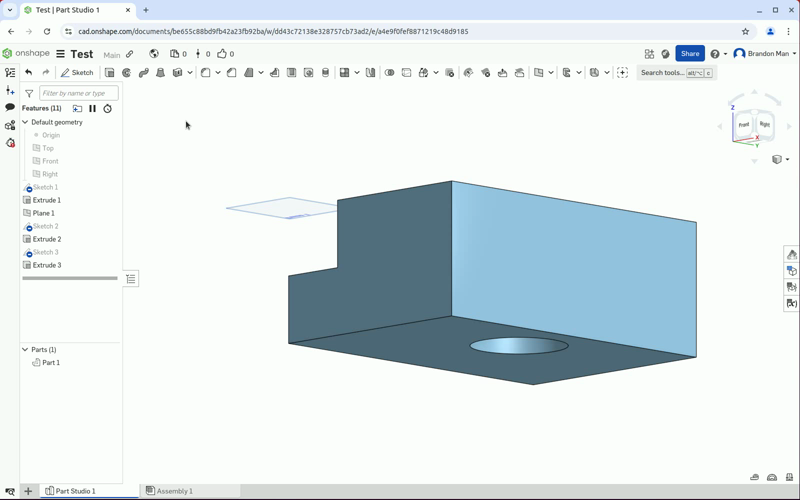
key(down, 3)
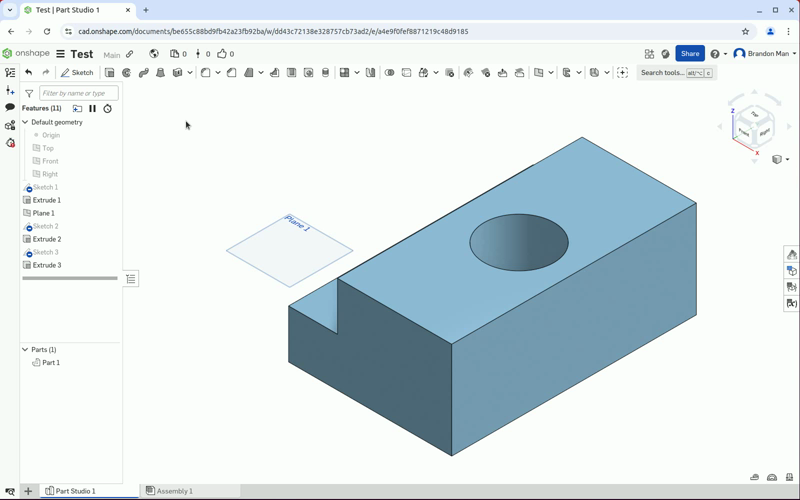
mouse_move(73, 189)
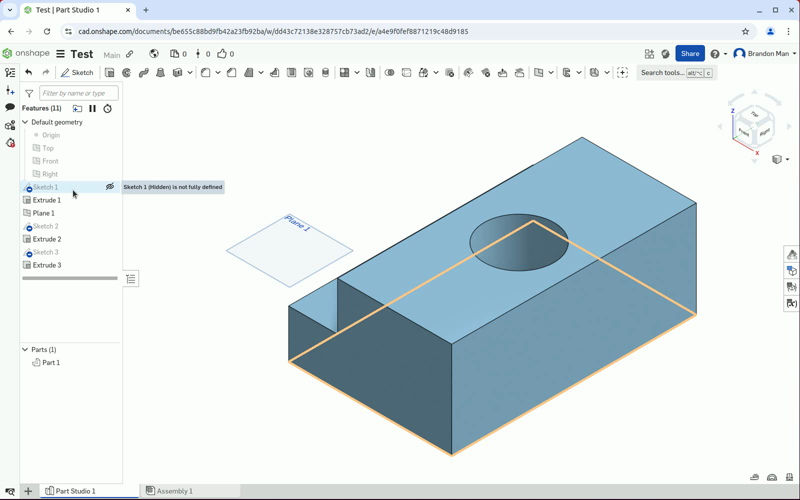
click(73, 189)